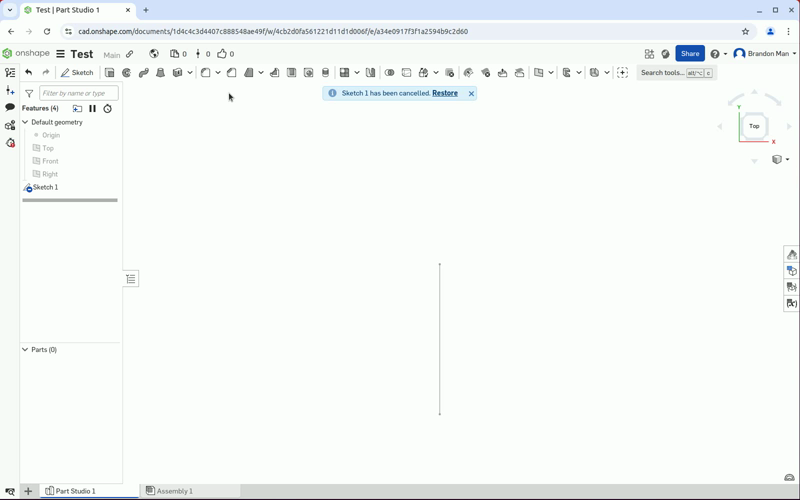
key(shift+h)
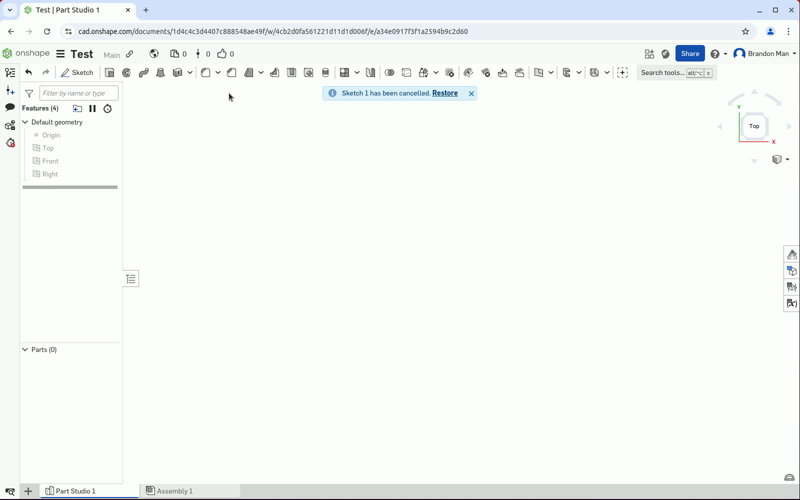
key(shift+s)
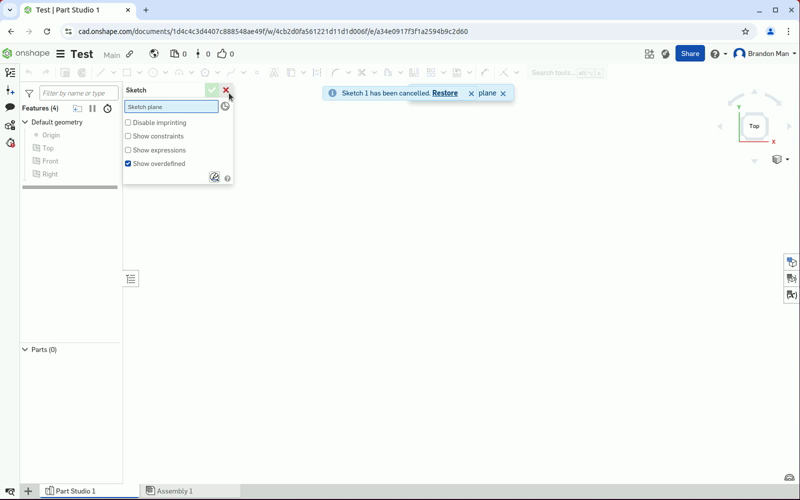
mouse_move(73, 150)
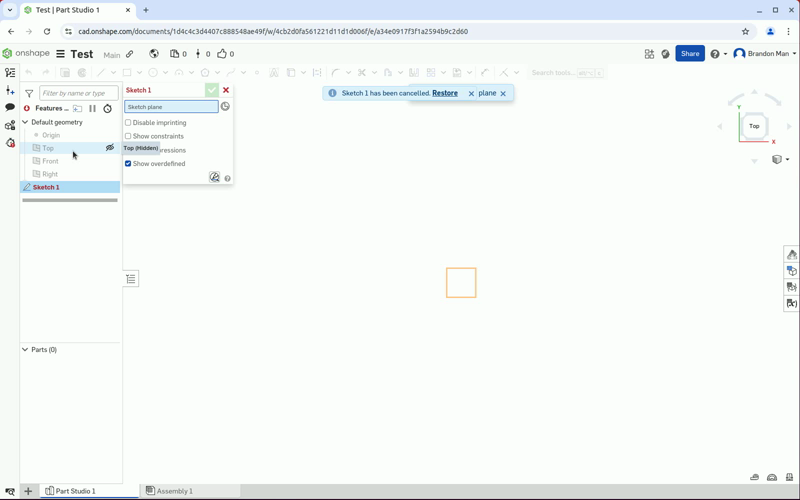
click(73, 150)
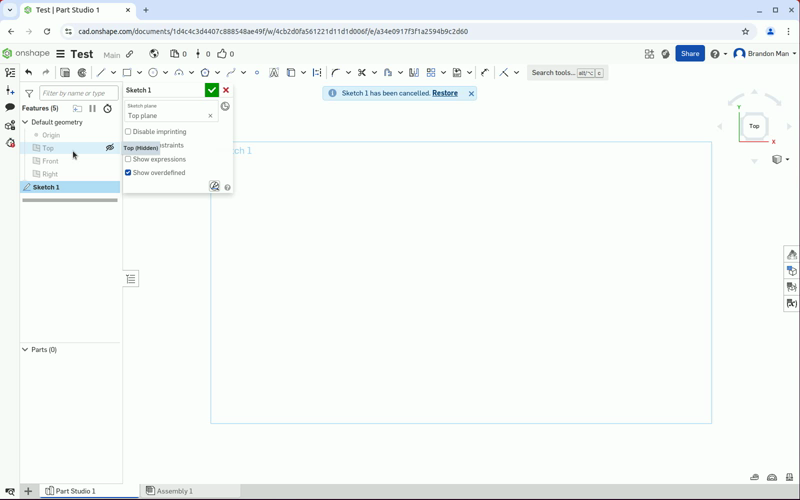
mouse_move(73, 352)
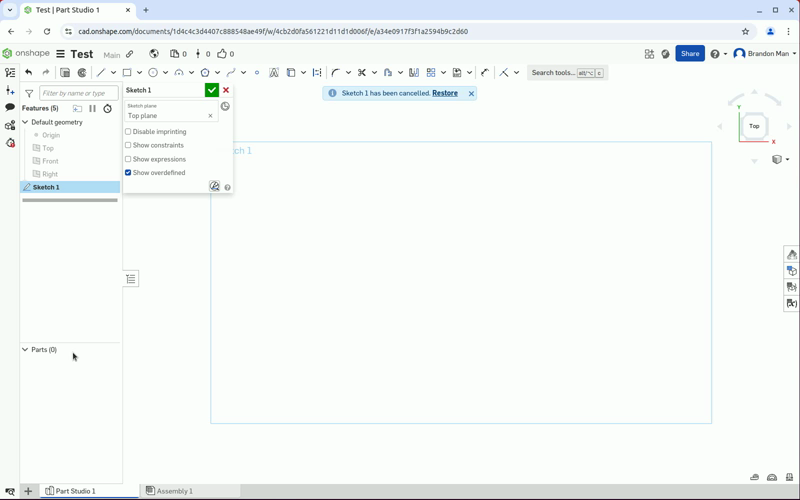
key(y)
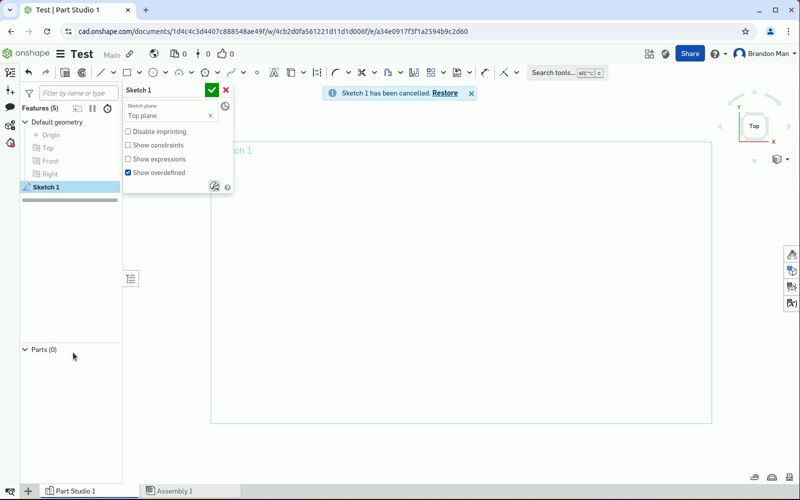
key(l)
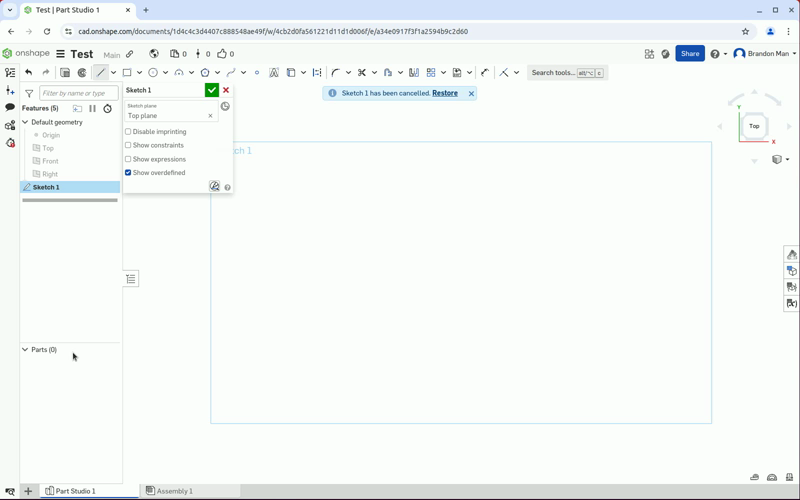
key_down(shift)
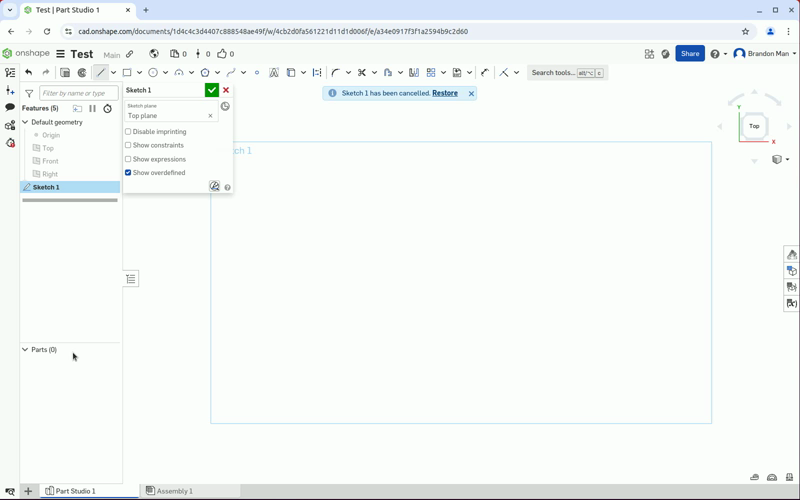
mouse_move(432, 282)
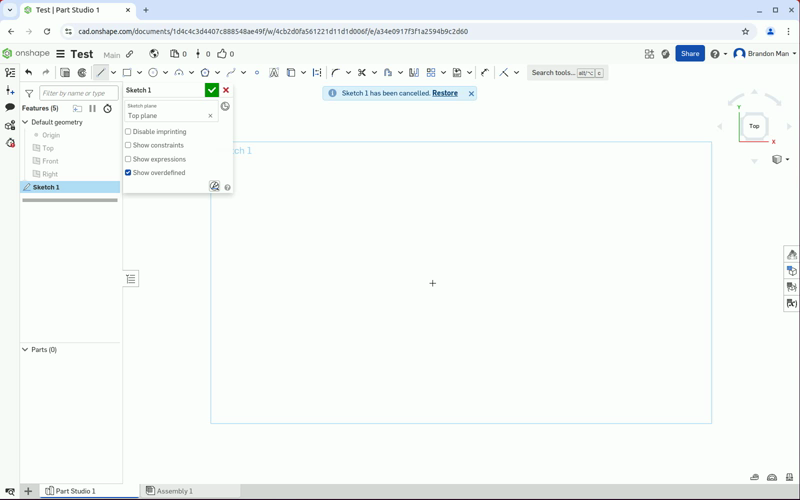
click(432, 282)
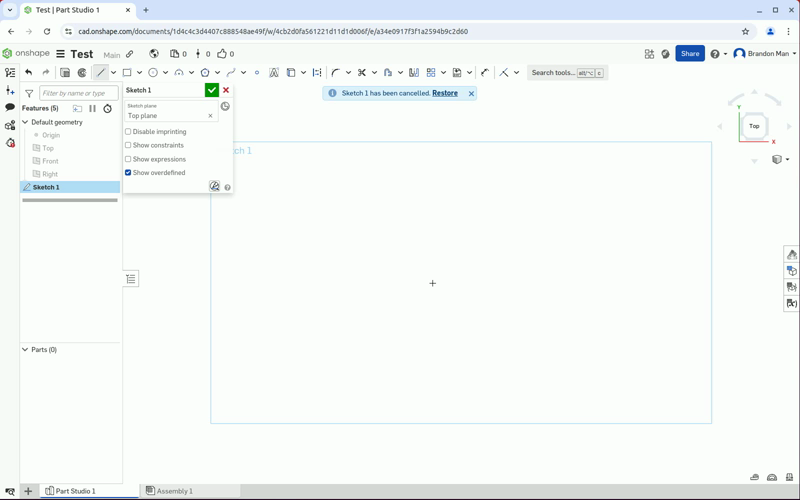
key_up(shift)
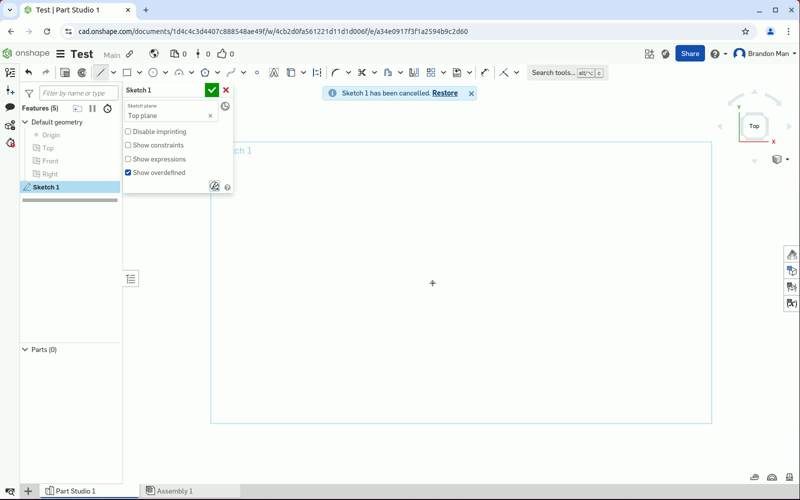
key_down(shift)
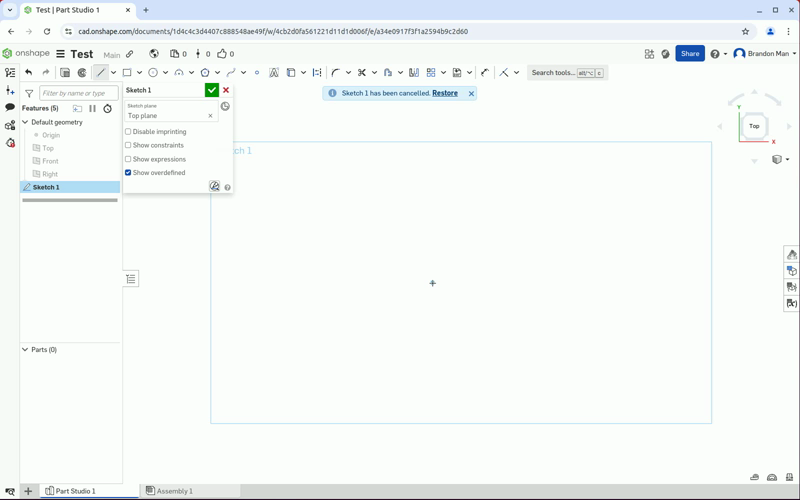
mouse_move(462, 282)
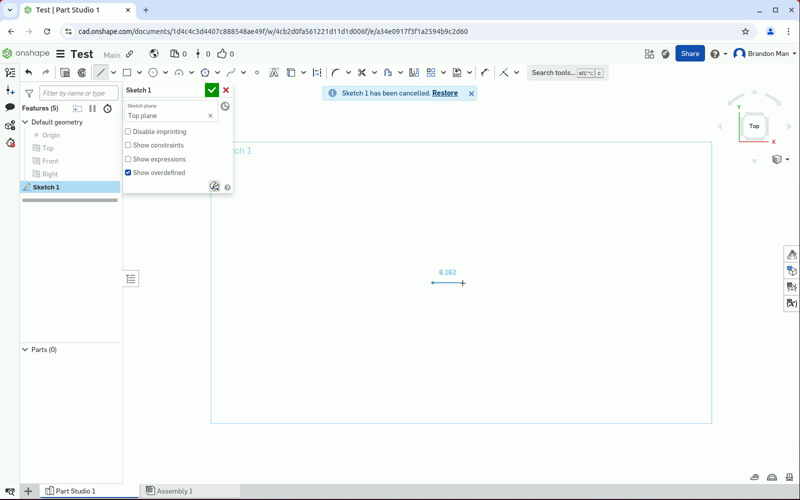
mouse_move(489, 282)
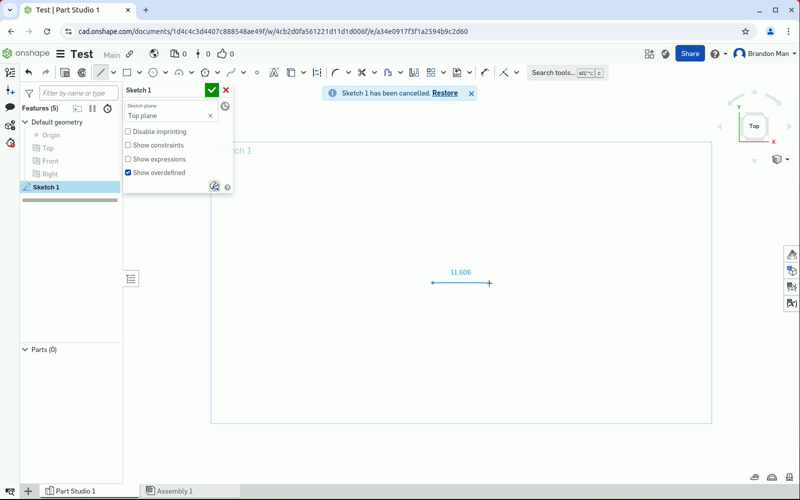
click(489, 282)
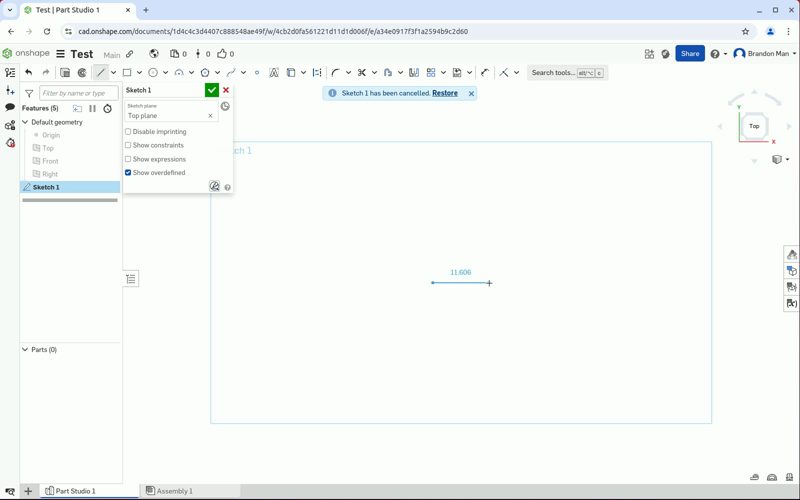
key_up(shift)
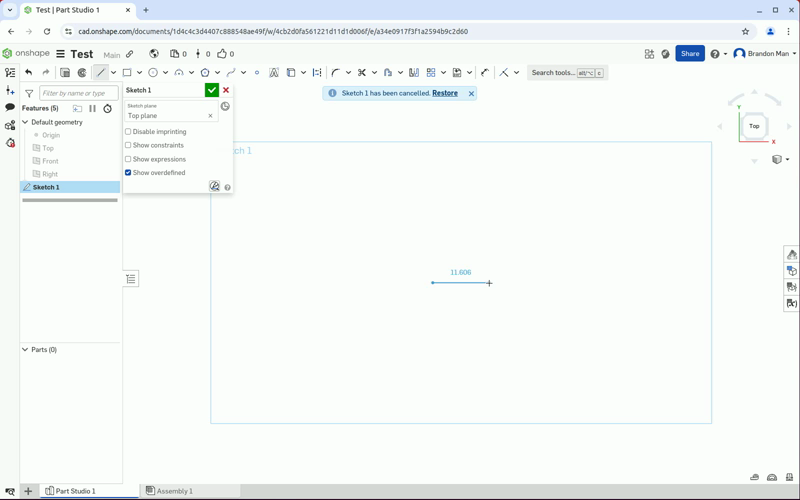
key_down(shift)
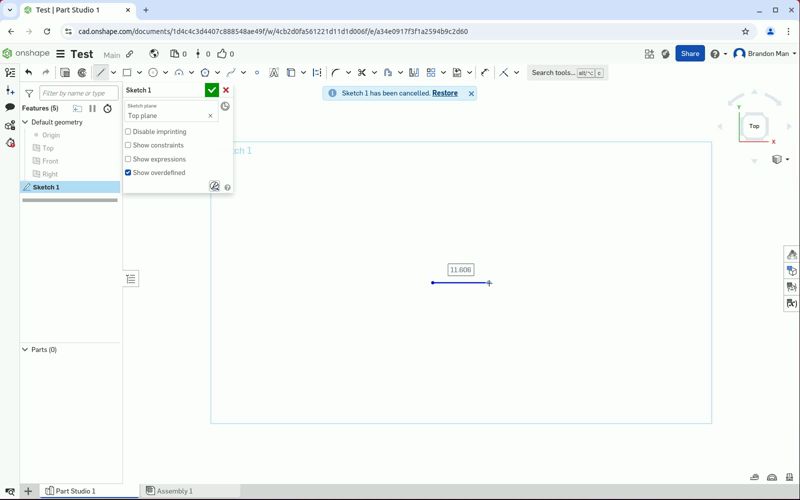
mouse_move(519, 282)
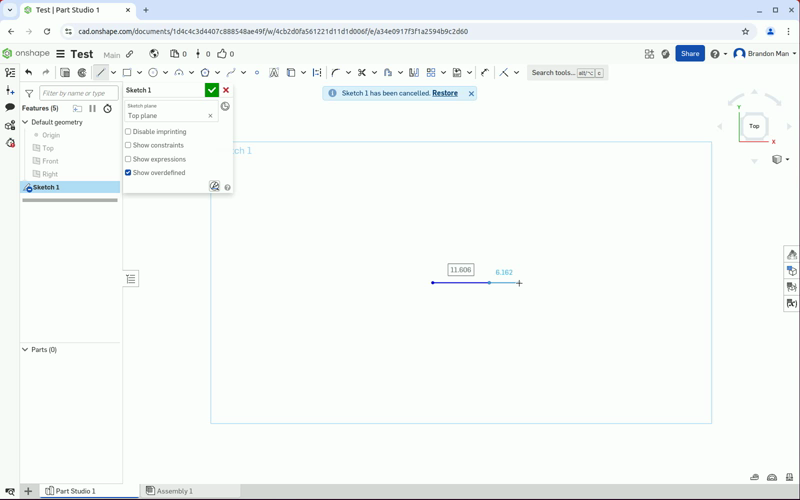
mouse_move(489, 282)
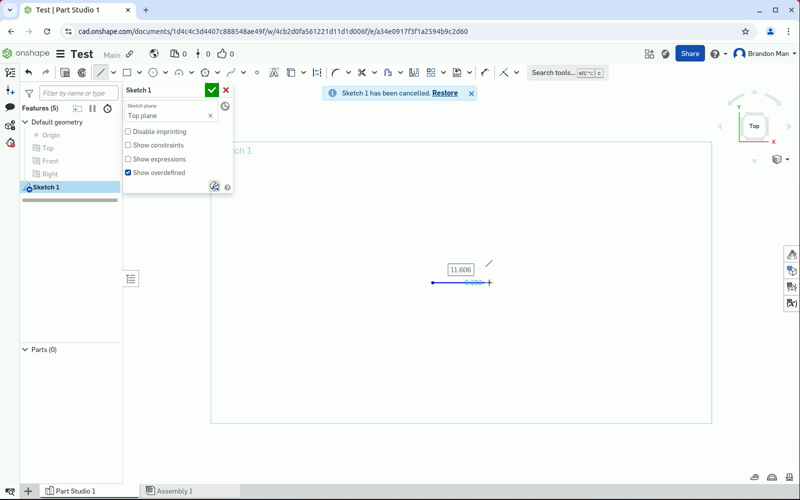
scroll(6)
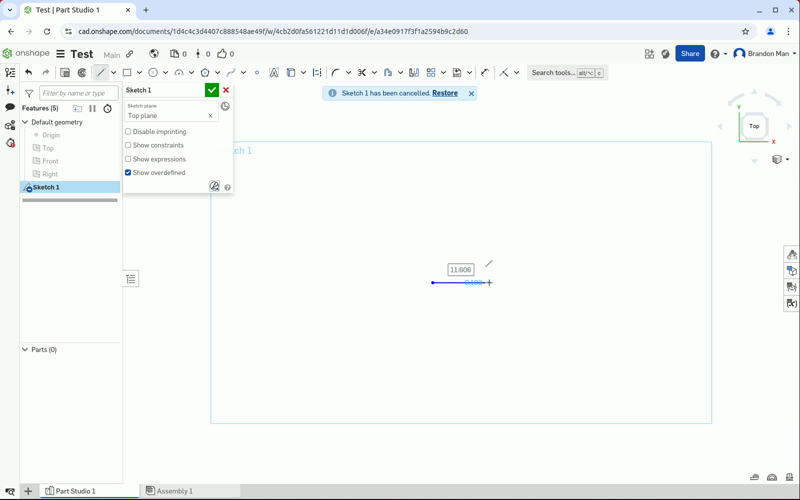
scroll(6)
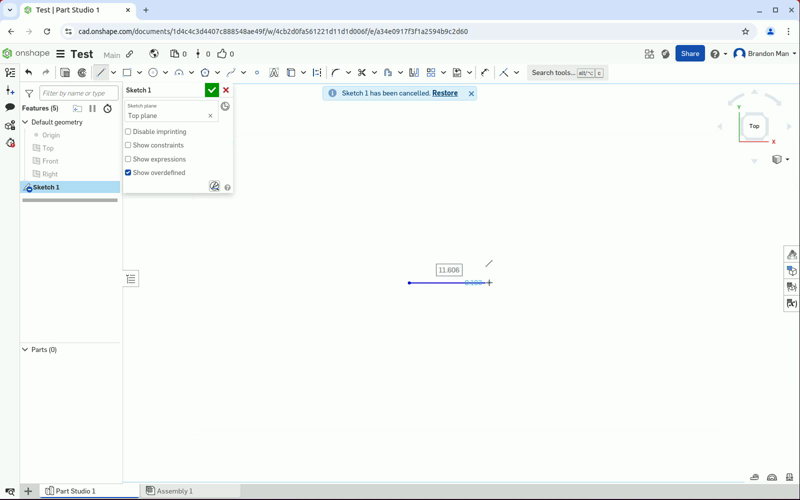
scroll(6)
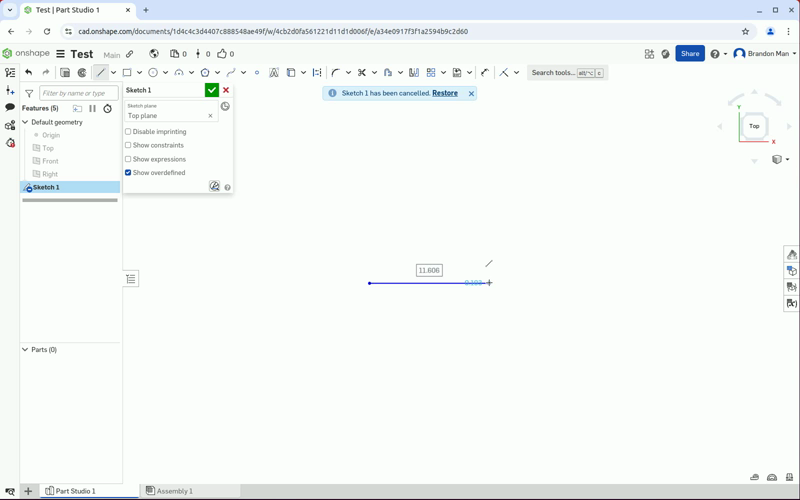
scroll(6)
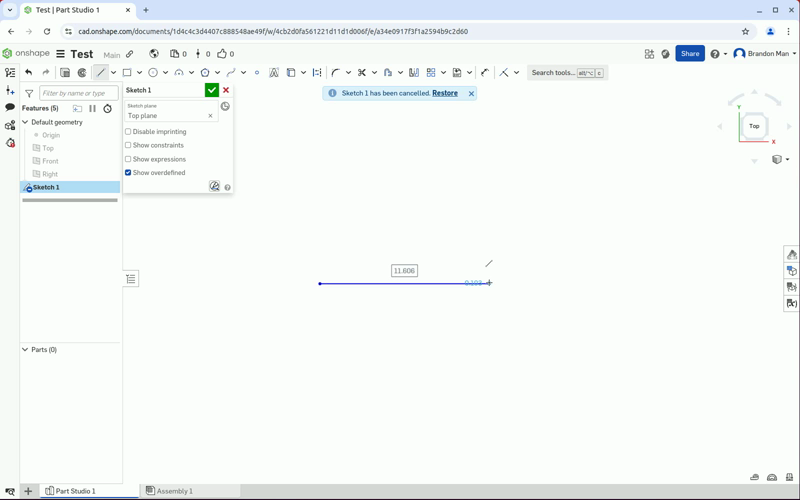
scroll(6)
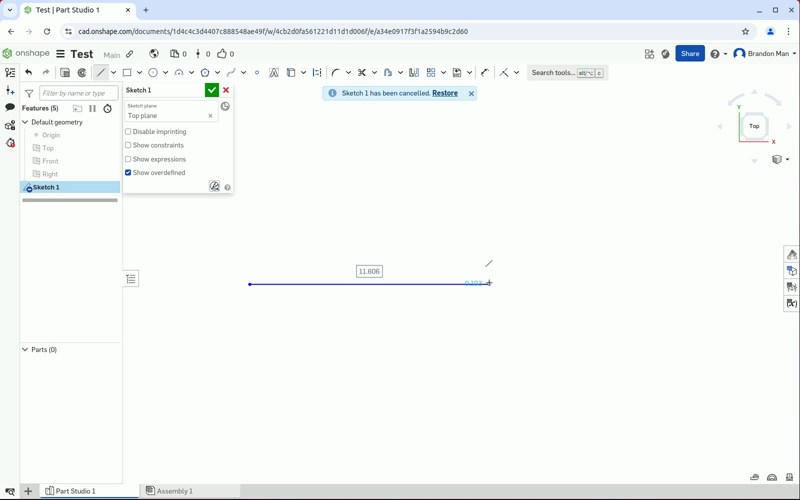
scroll(6)
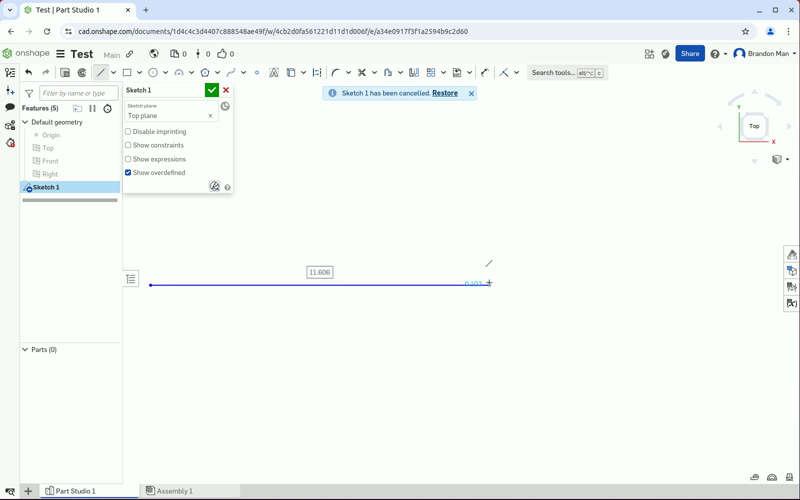
scroll(6)
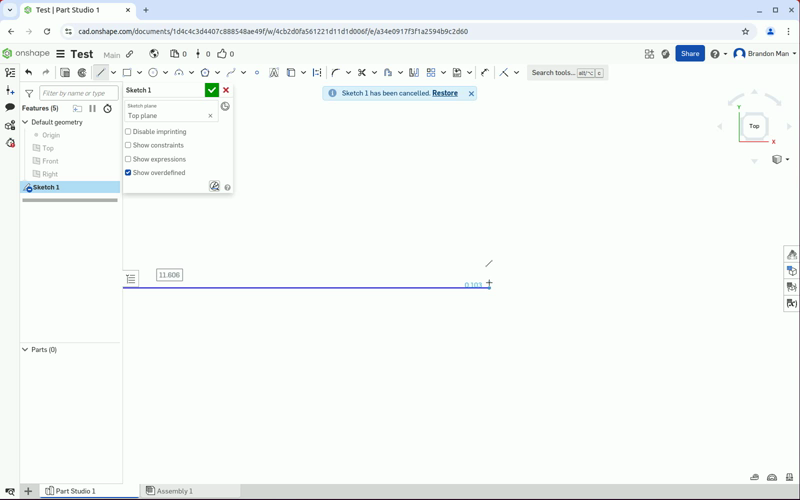
click(489, 282)
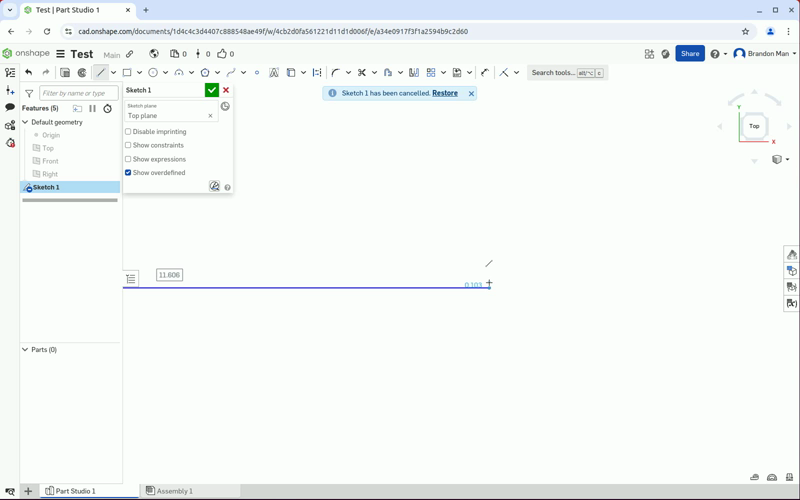
scroll(-6)
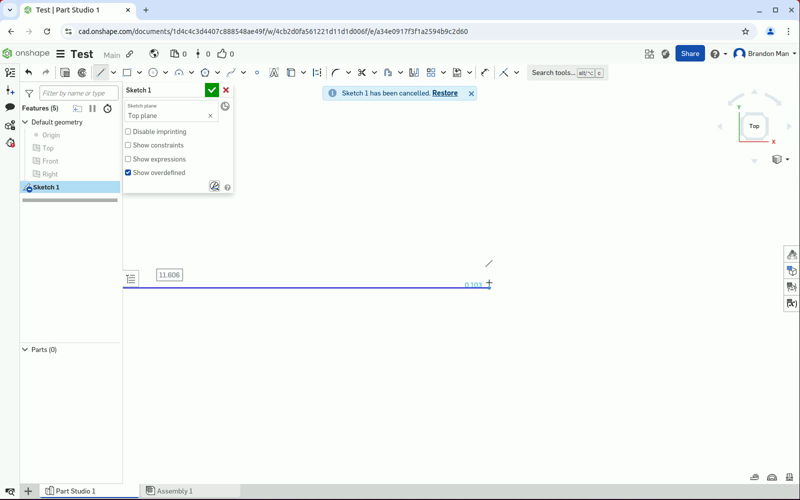
scroll(-6)
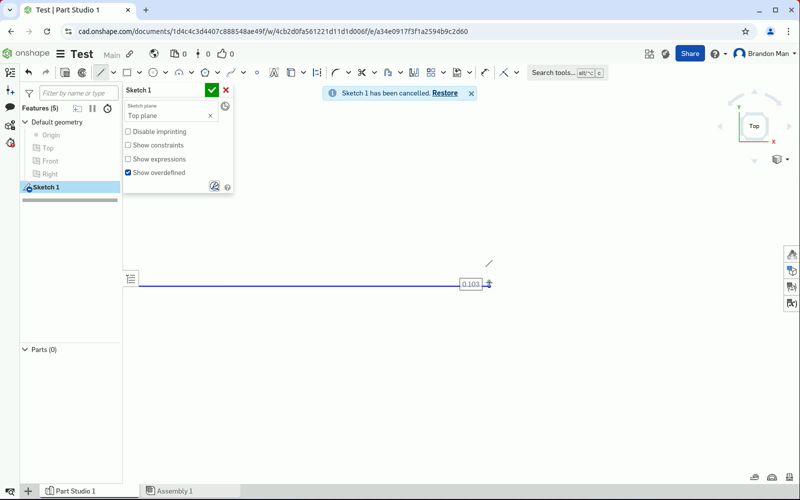
scroll(-6)
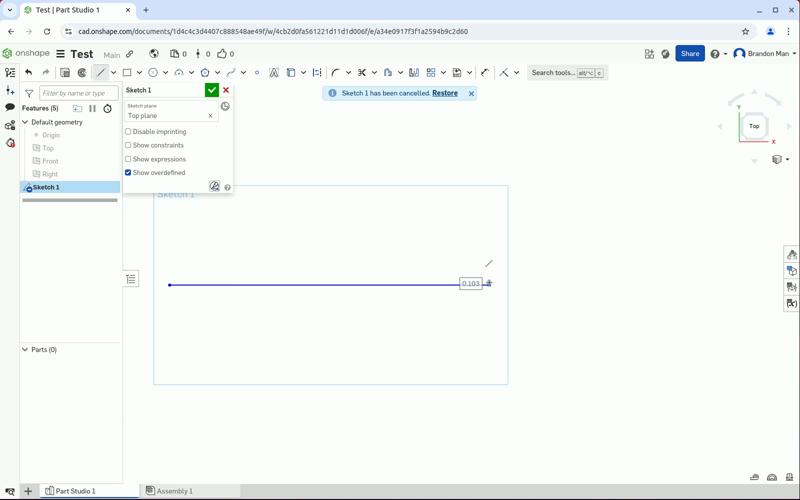
scroll(-6)
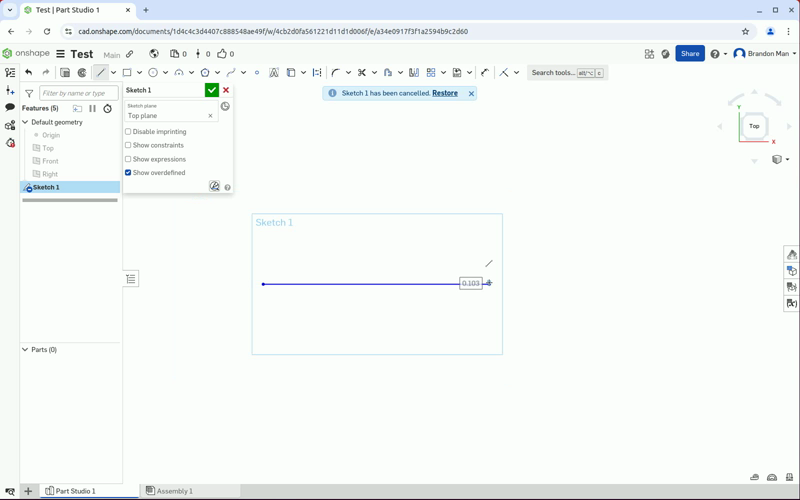
scroll(-6)
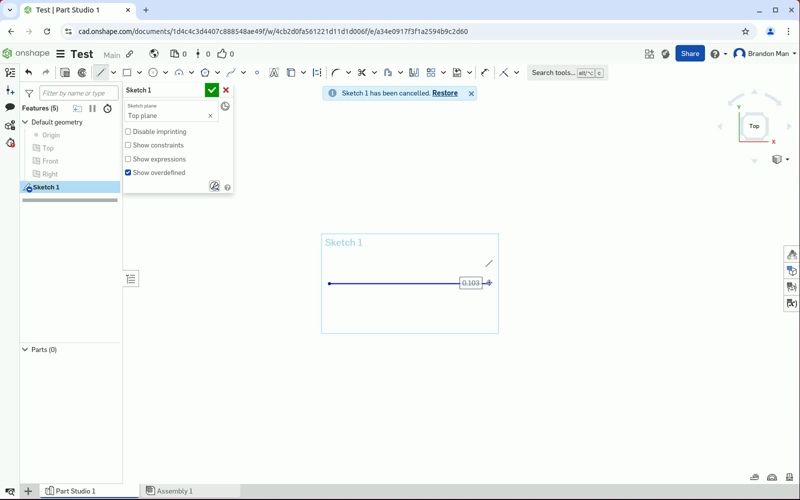
scroll(-6)
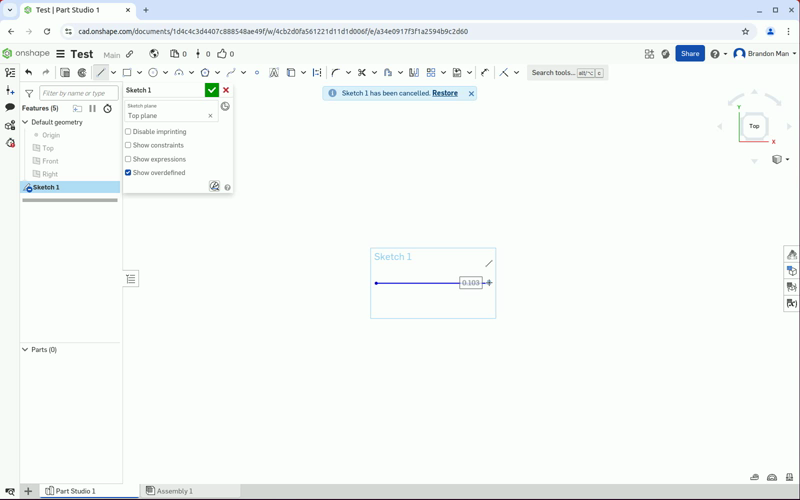
scroll(-6)
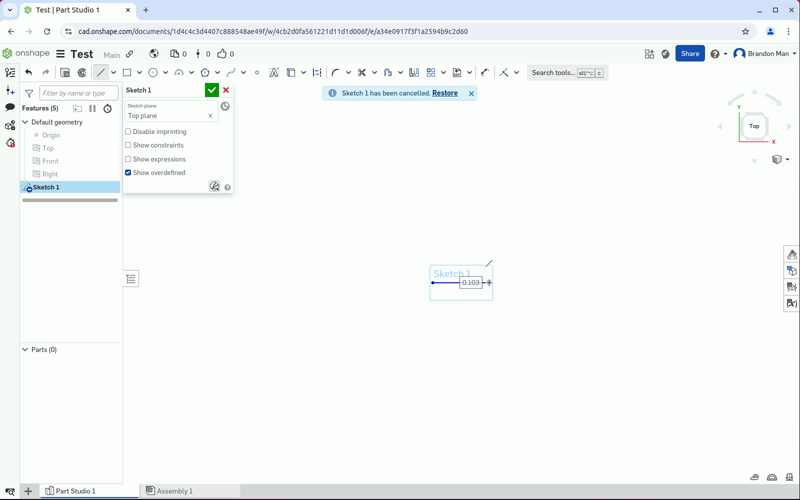
key_up(shift)
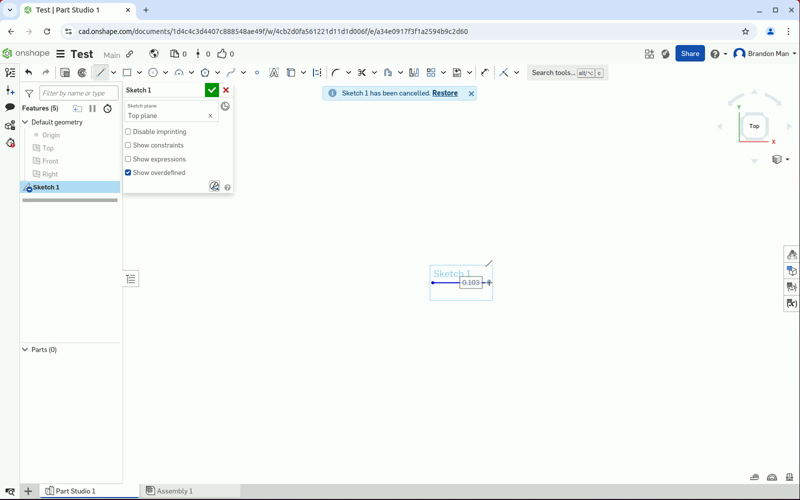
key_down(shift)
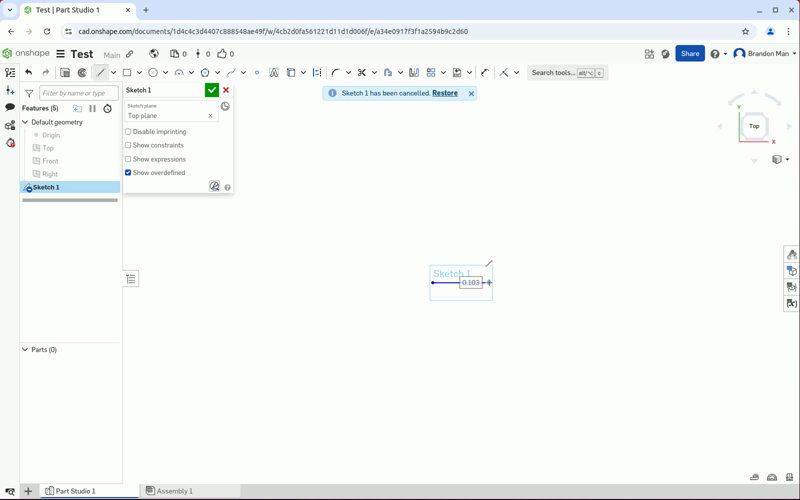
mouse_move(519, 282)
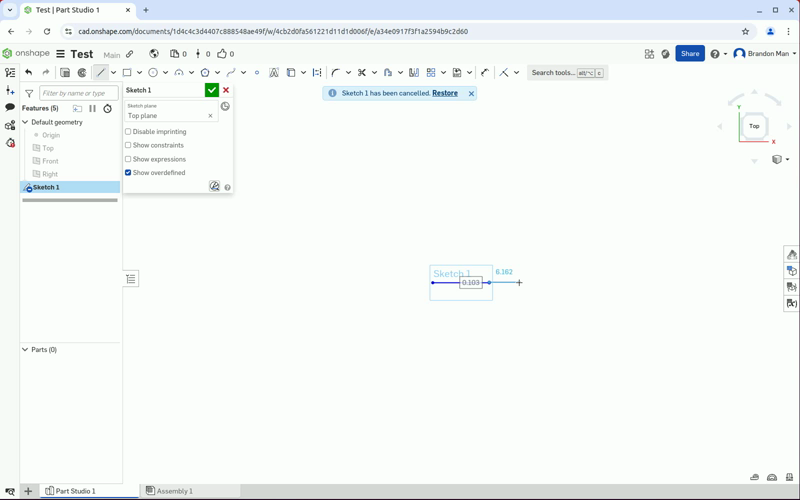
mouse_move(434, 282)
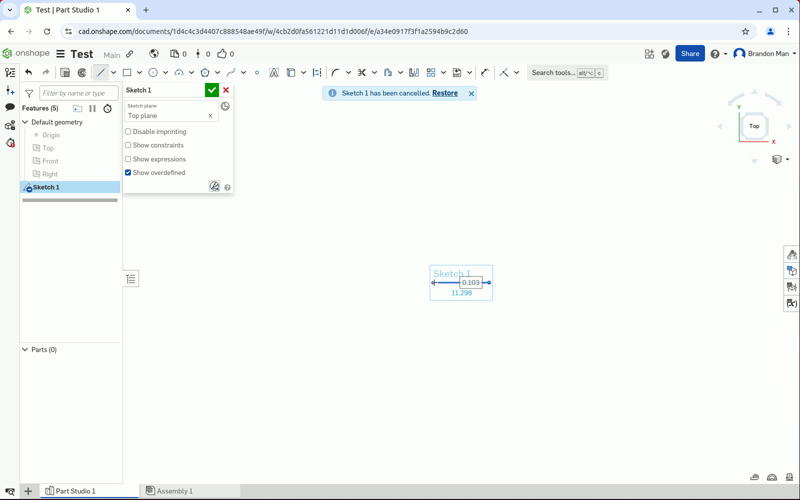
scroll(6)
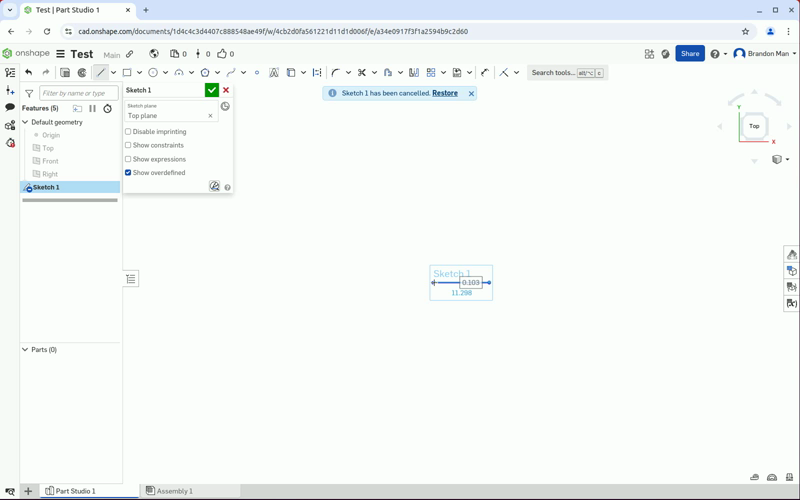
scroll(6)
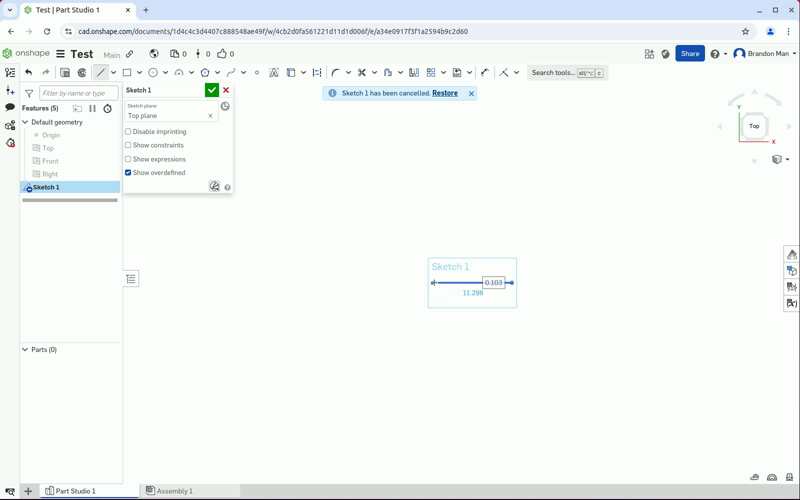
scroll(6)
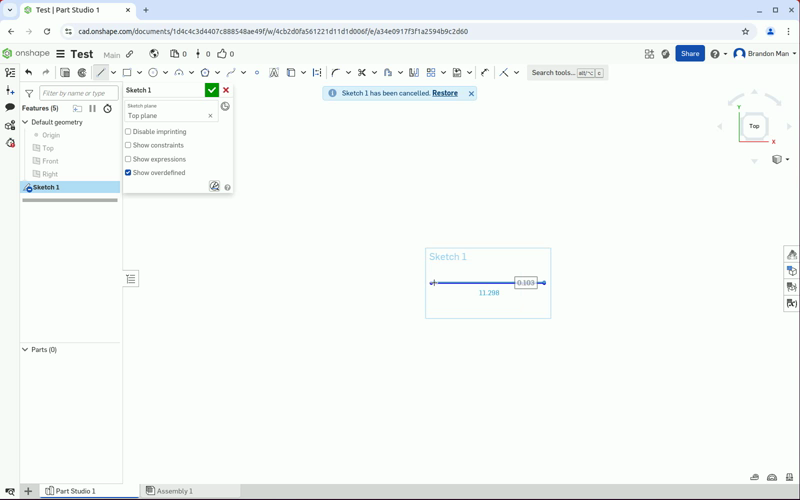
scroll(6)
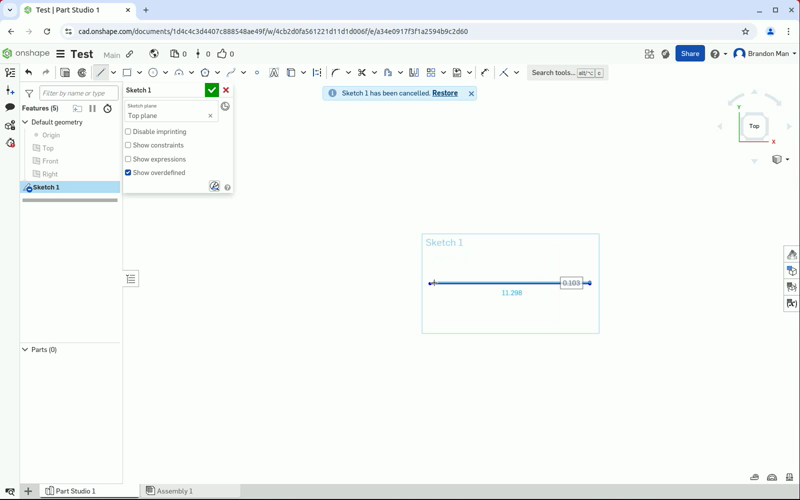
scroll(6)
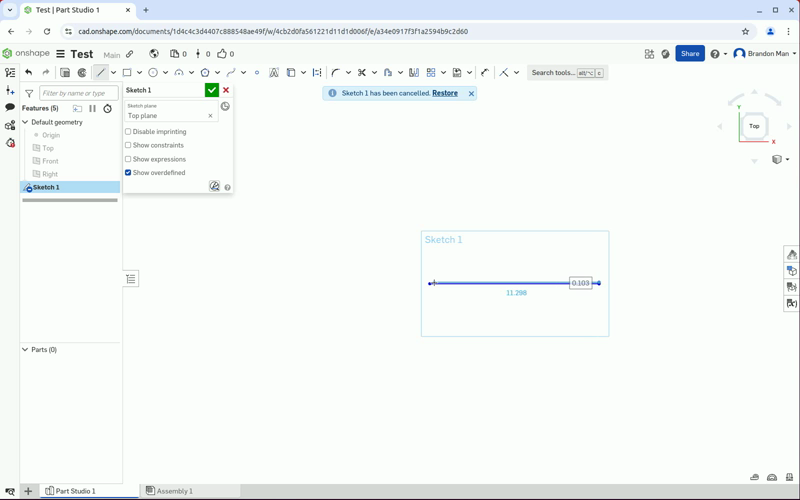
scroll(6)
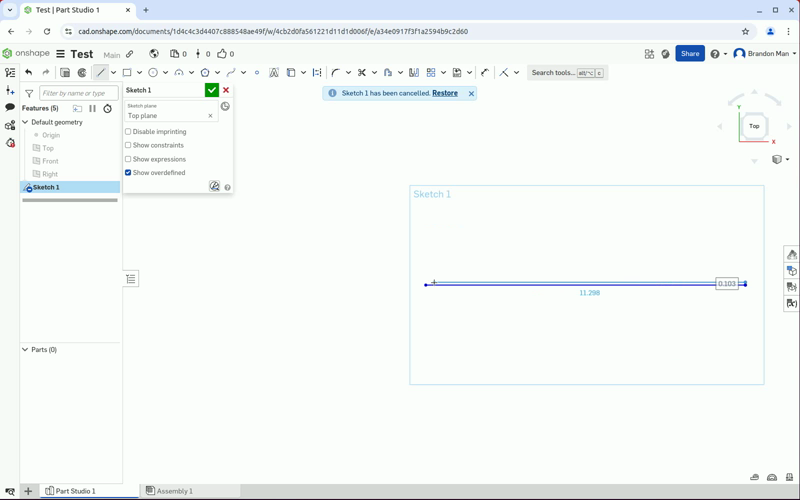
scroll(6)
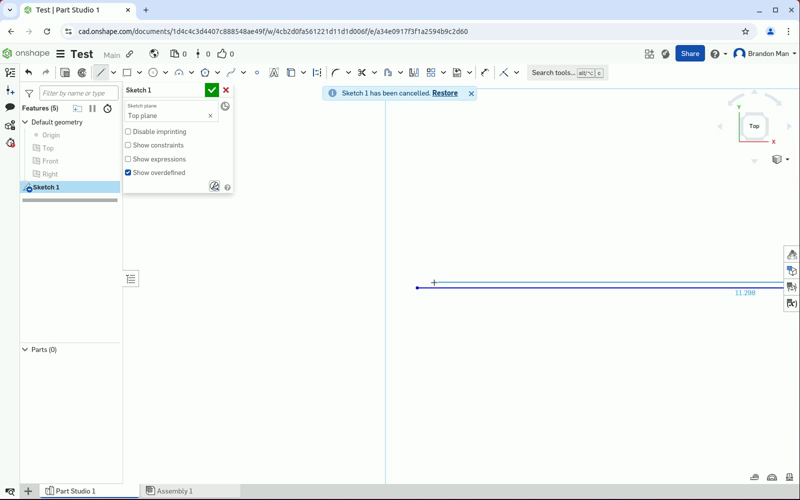
click(434, 282)
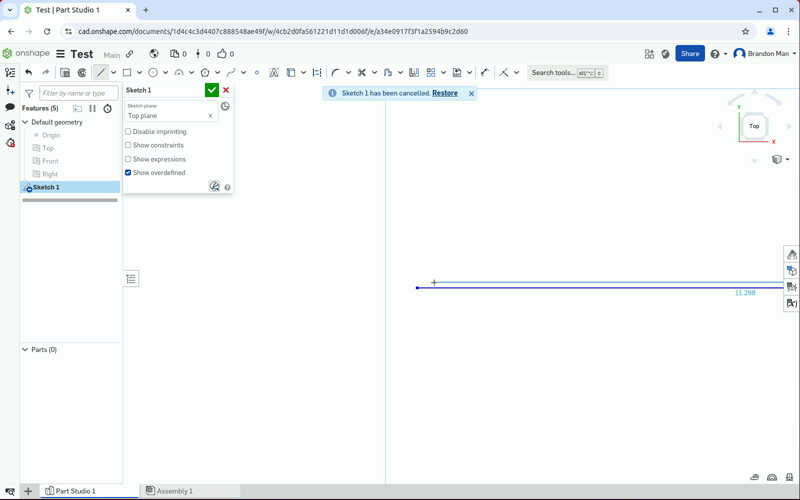
scroll(-6)
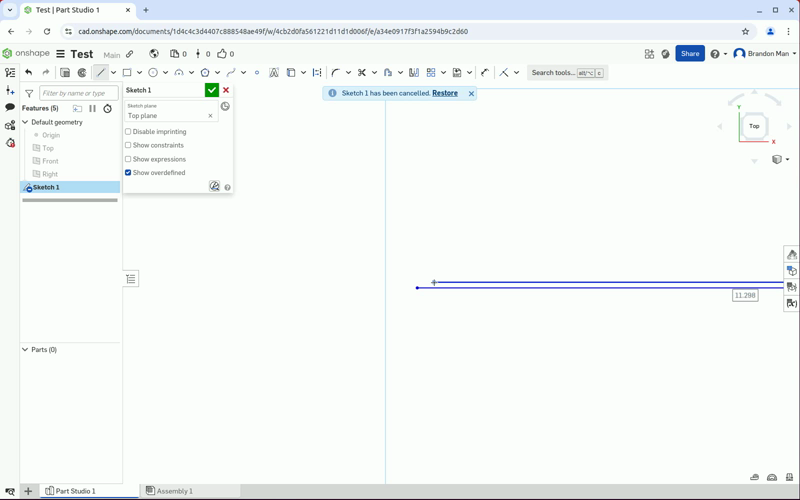
scroll(-6)
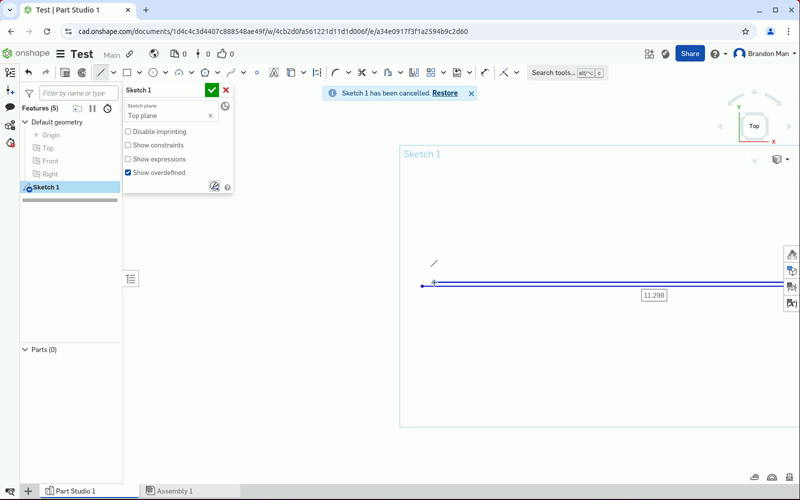
scroll(-6)
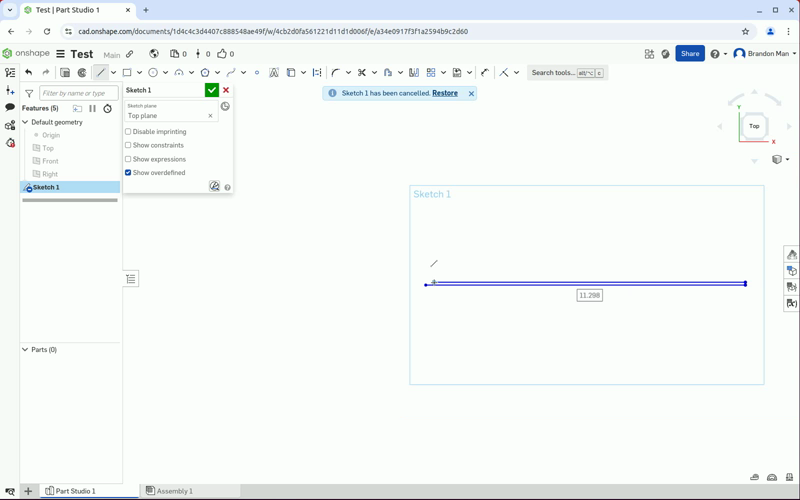
scroll(-6)
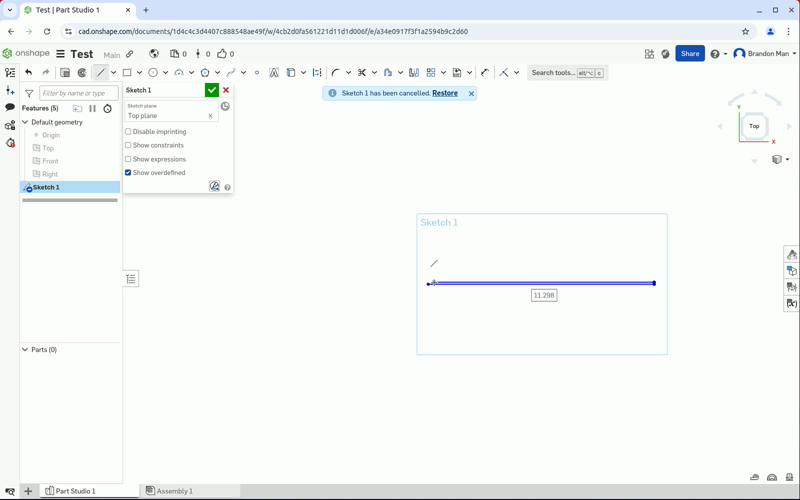
scroll(-6)
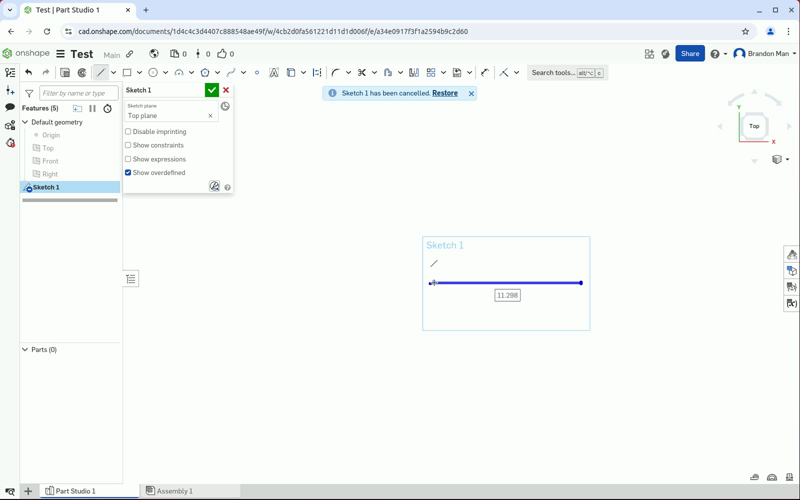
scroll(-6)
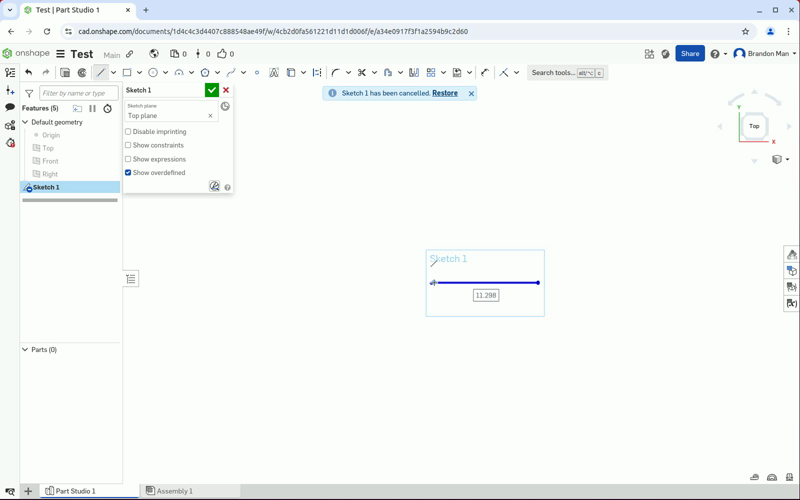
scroll(-6)
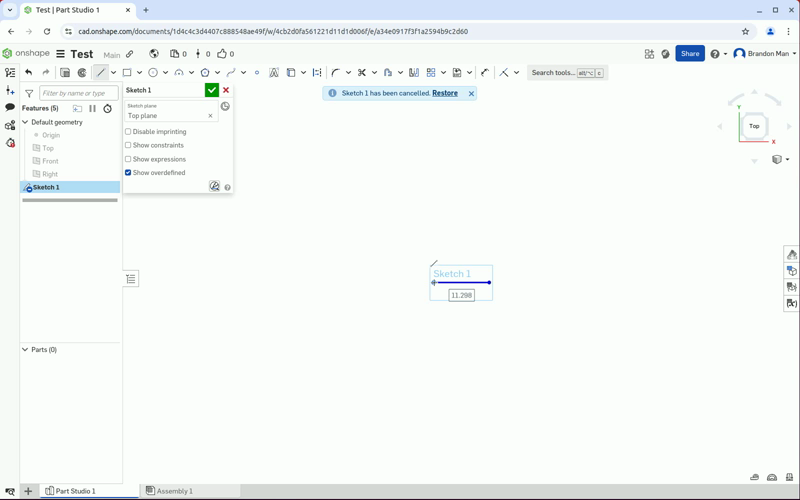
key_up(shift)
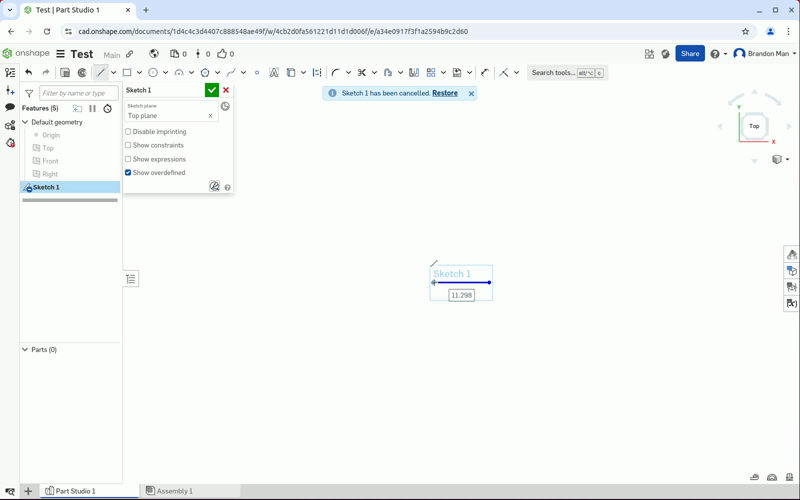
key_down(shift)
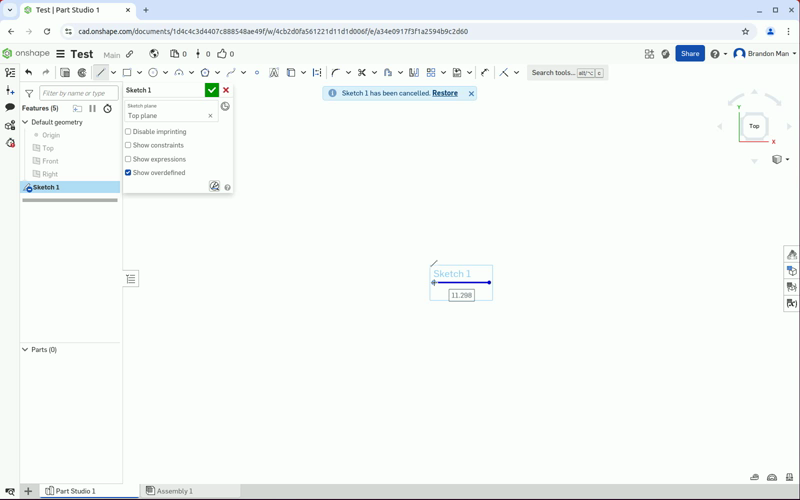
mouse_move(464, 282)
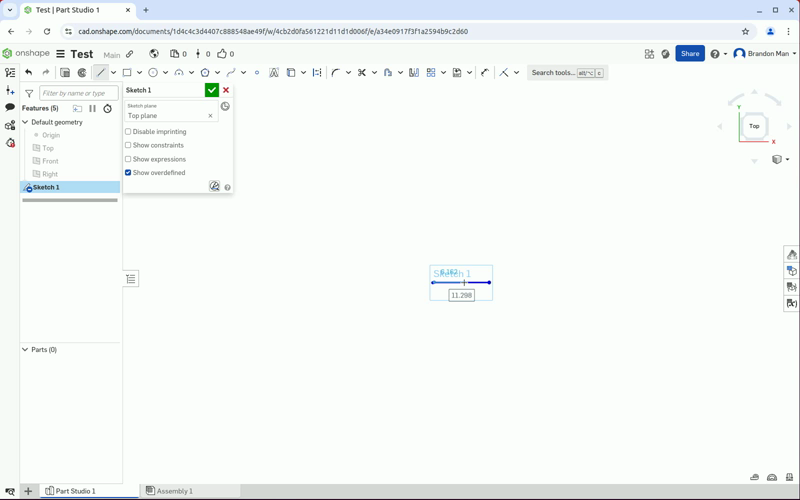
mouse_move(432, 282)
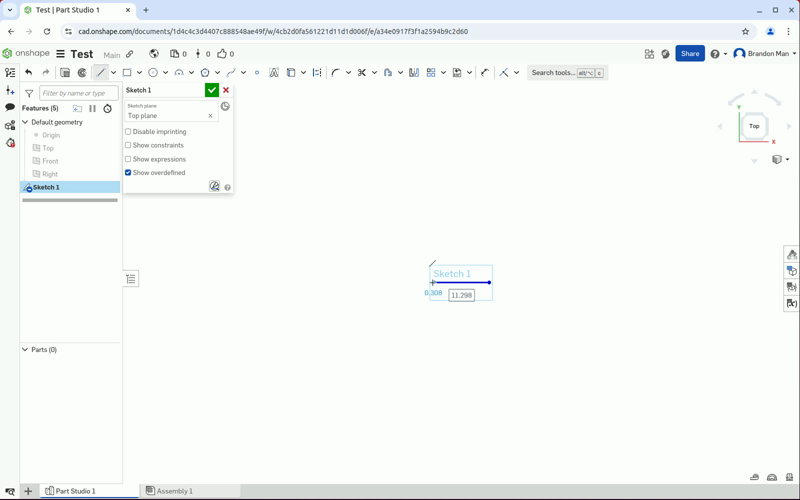
scroll(6)
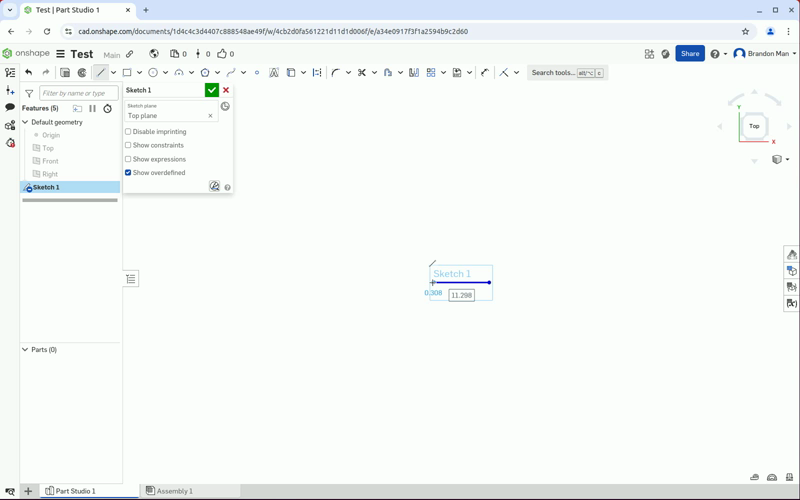
scroll(6)
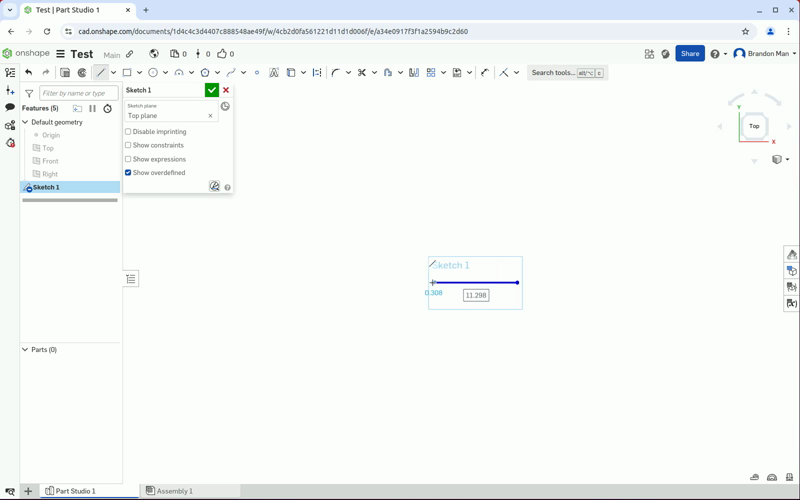
scroll(6)
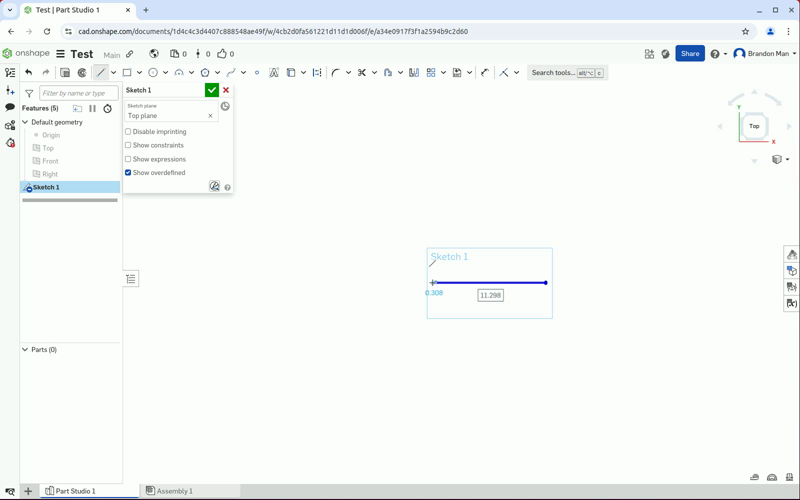
scroll(6)
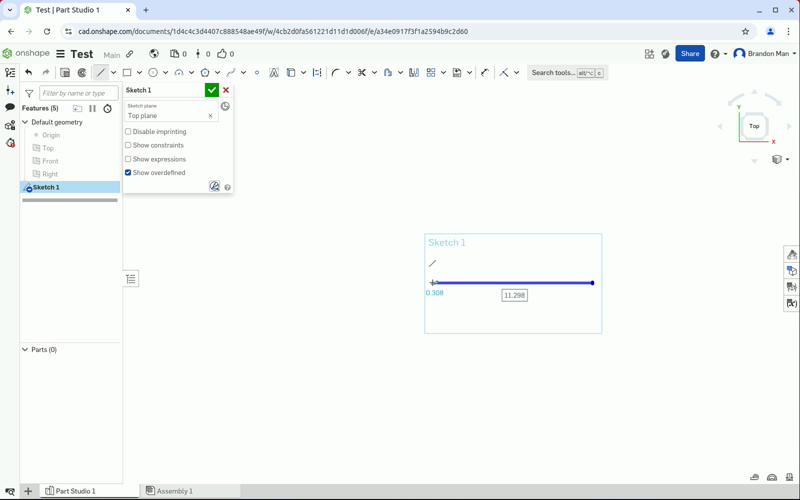
scroll(6)
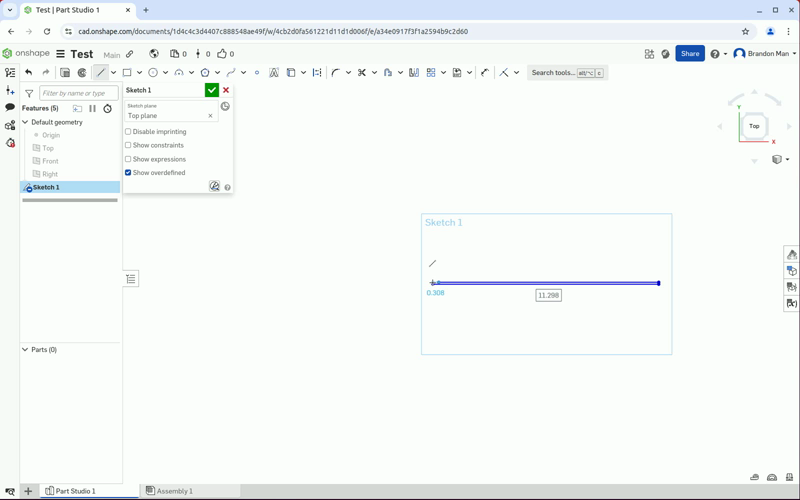
scroll(6)
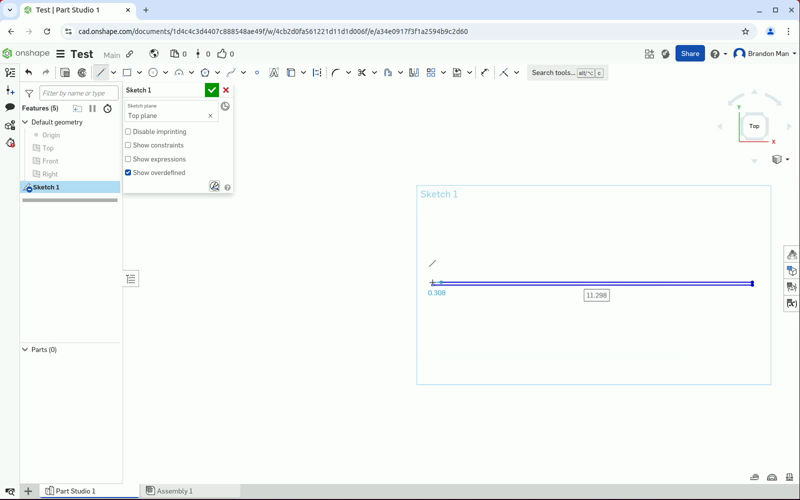
scroll(6)
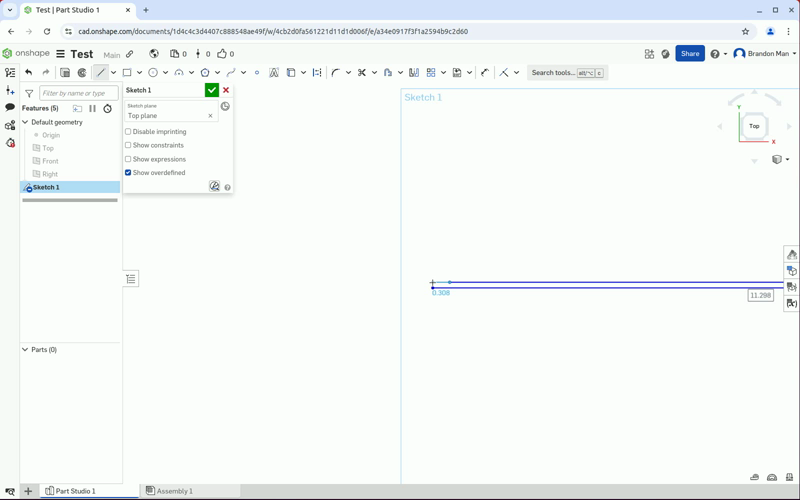
click(432, 282)
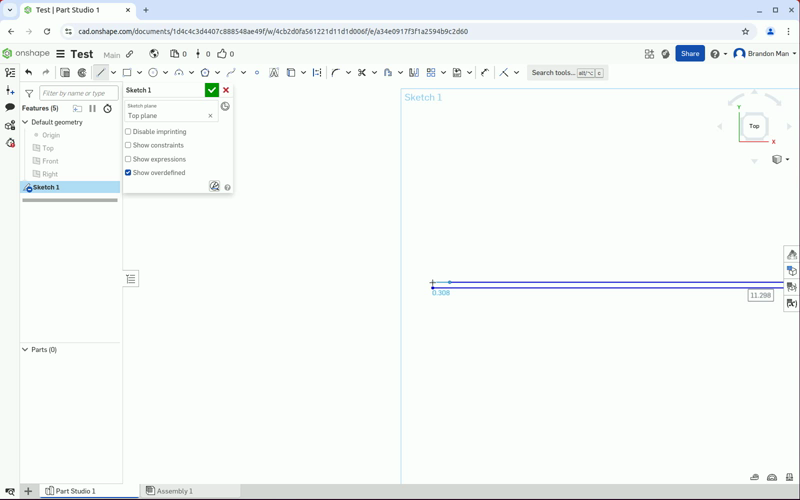
scroll(-6)
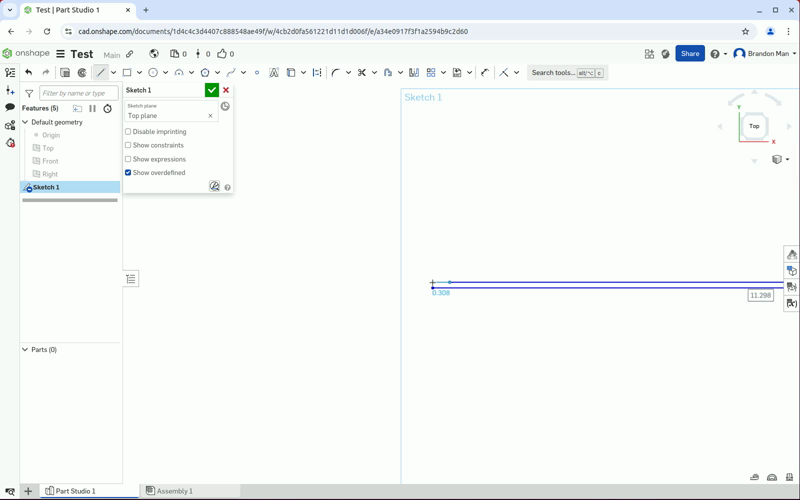
scroll(-6)
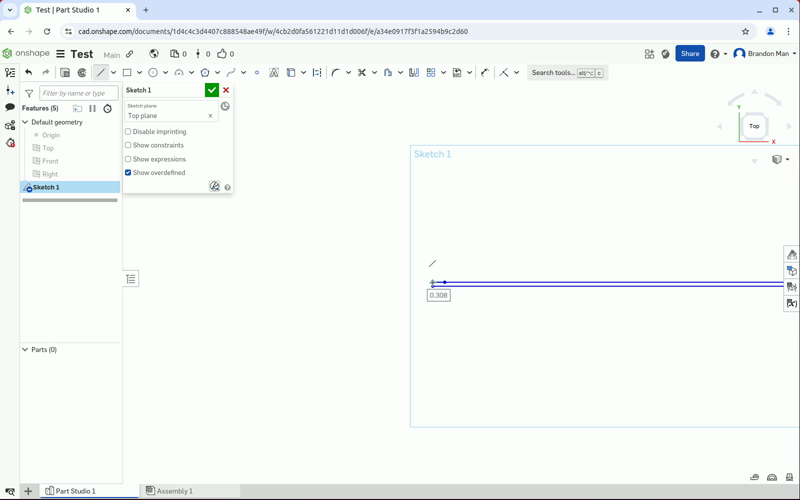
scroll(-6)
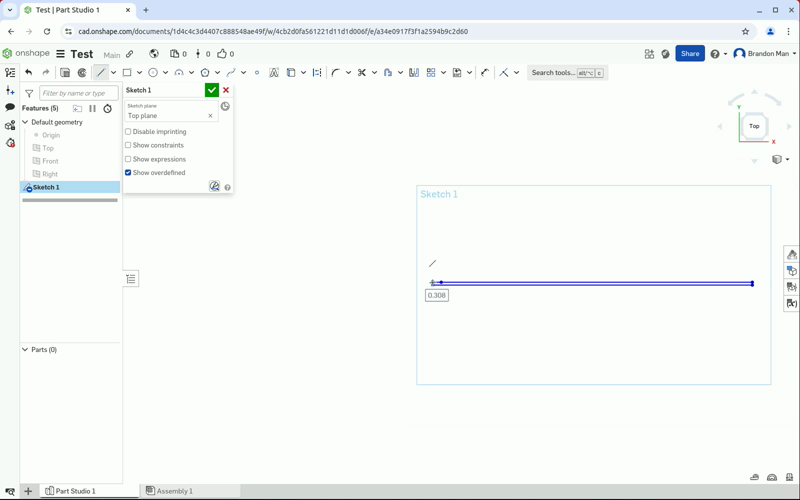
scroll(-6)
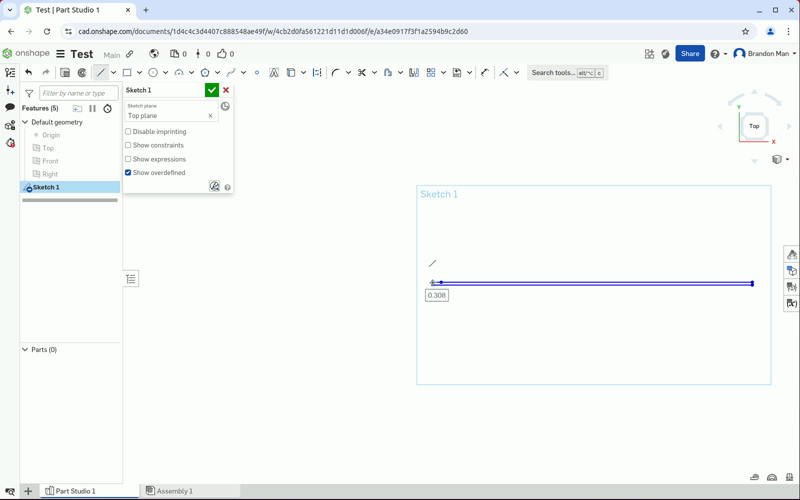
scroll(-6)
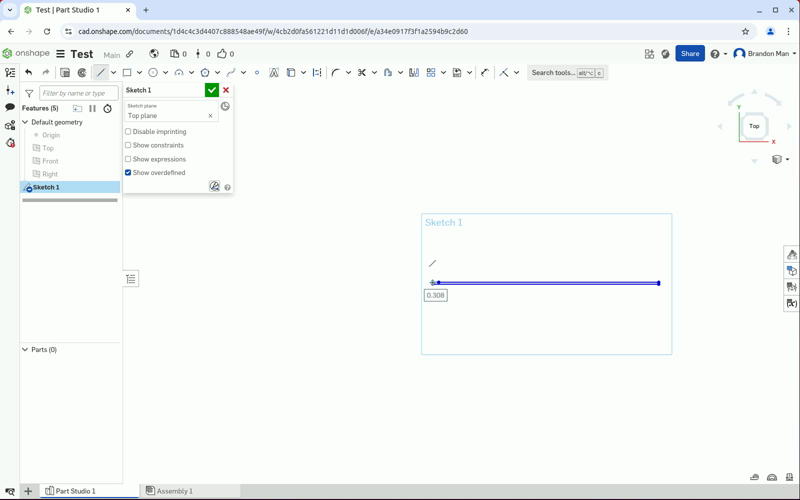
scroll(-6)
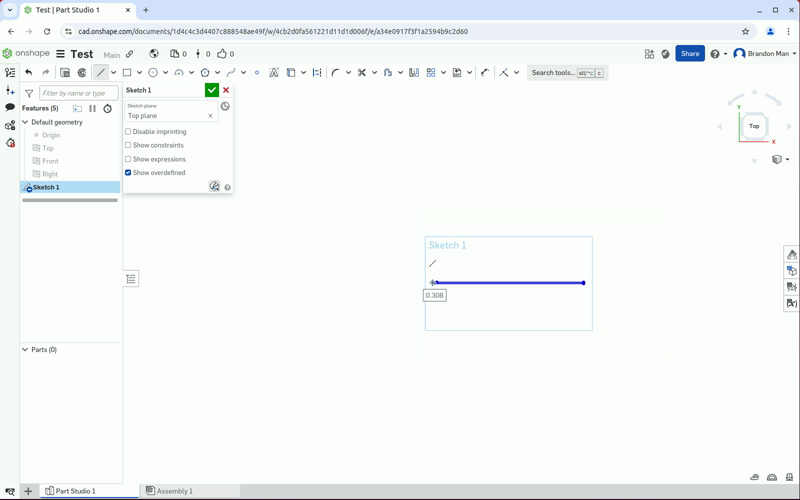
scroll(-6)
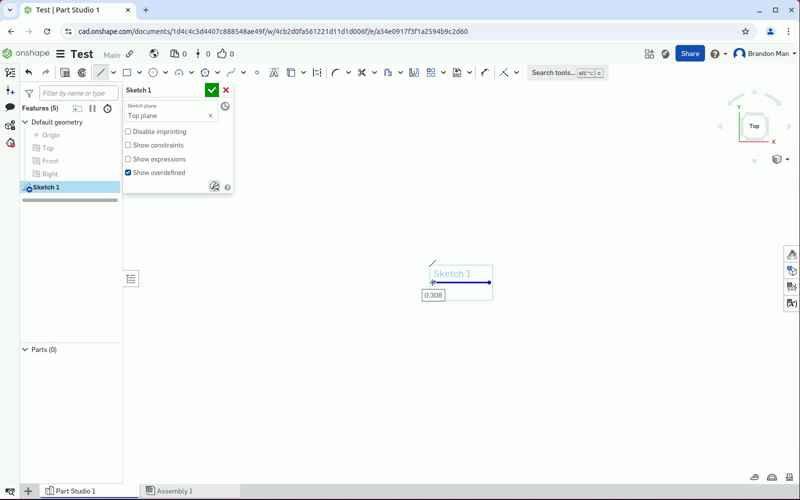
key_up(shift)
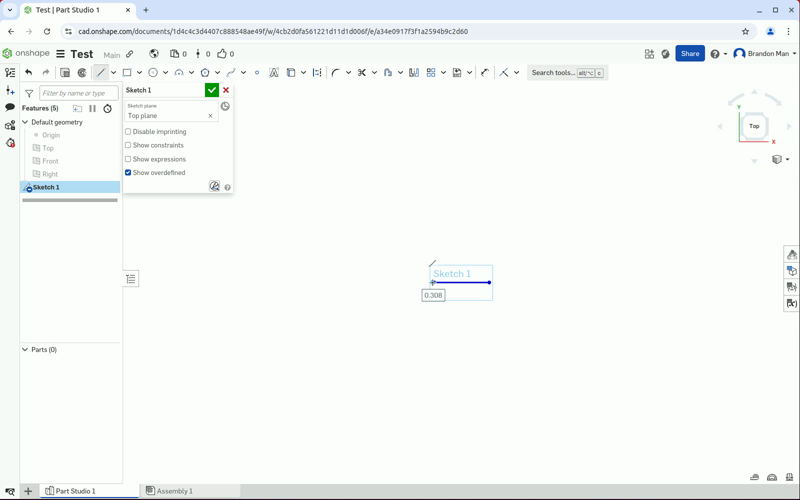
mouse_move(462, 282)
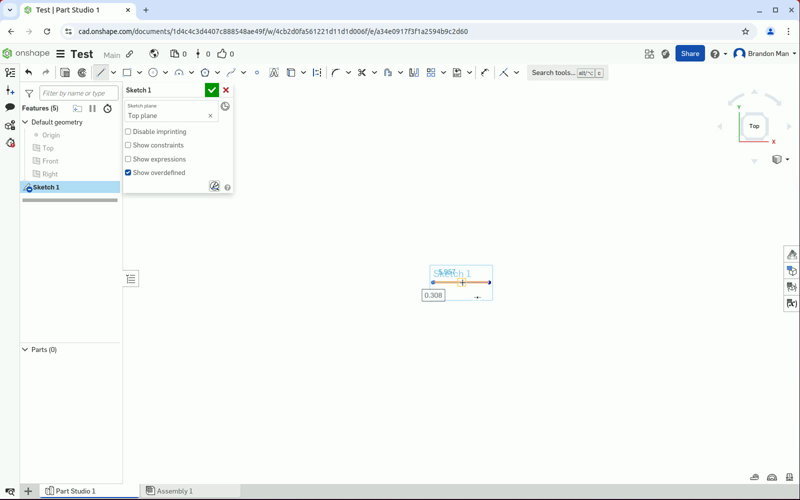
key_down(shift)
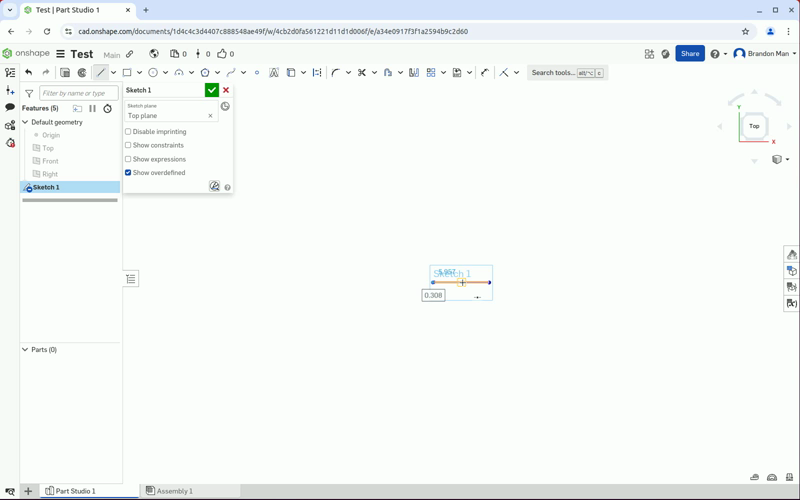
mouse_move(432, 282)
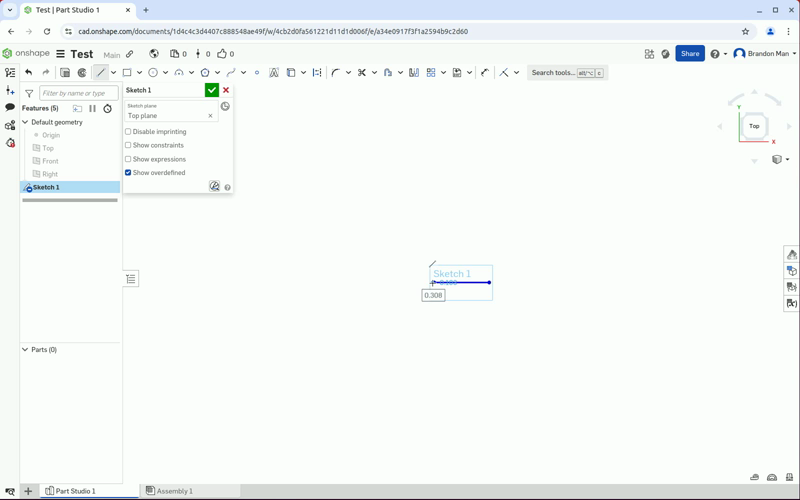
scroll(6)
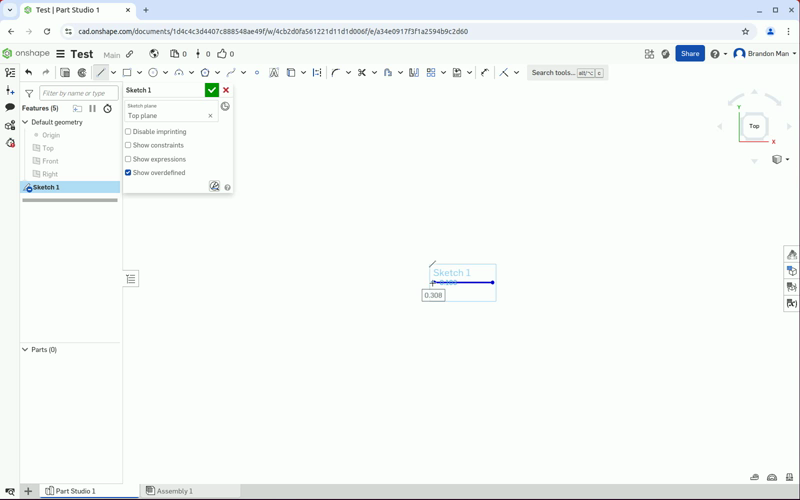
scroll(6)
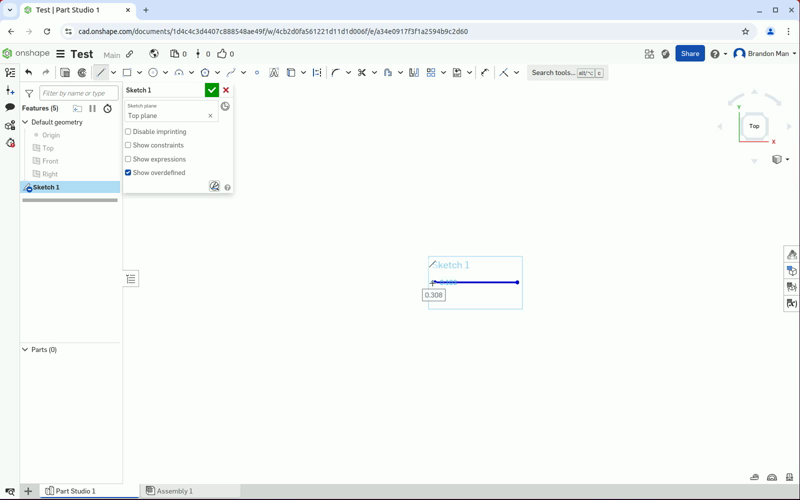
scroll(6)
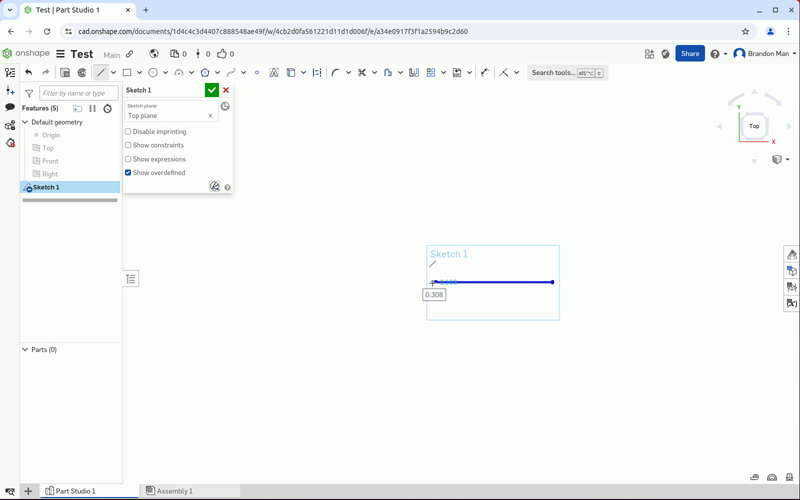
scroll(6)
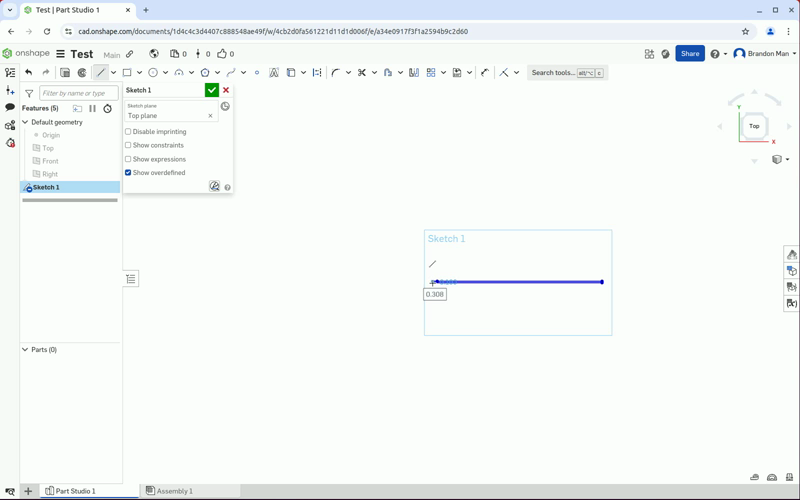
scroll(6)
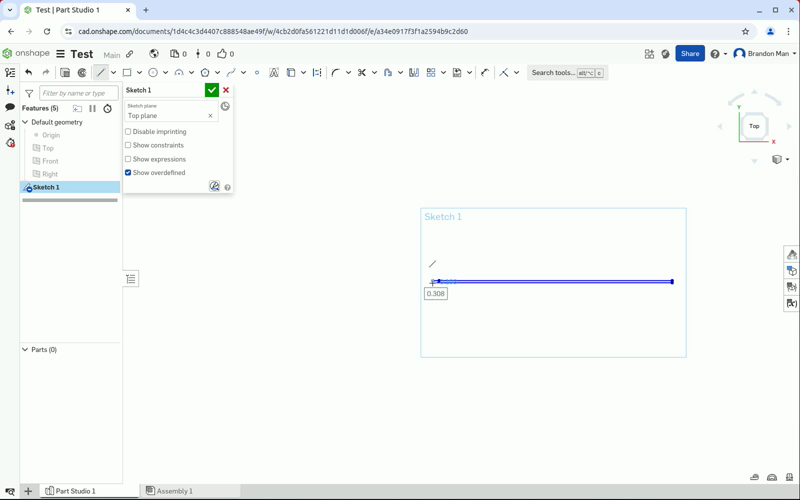
scroll(6)
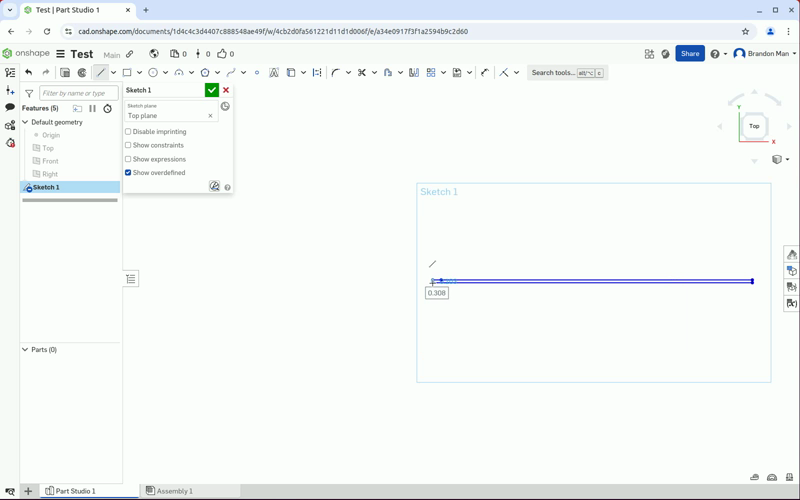
scroll(6)
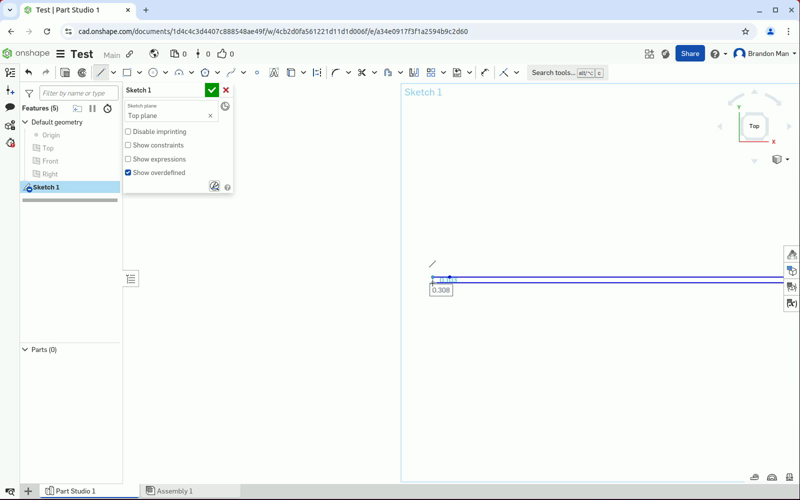
key_up(shift)
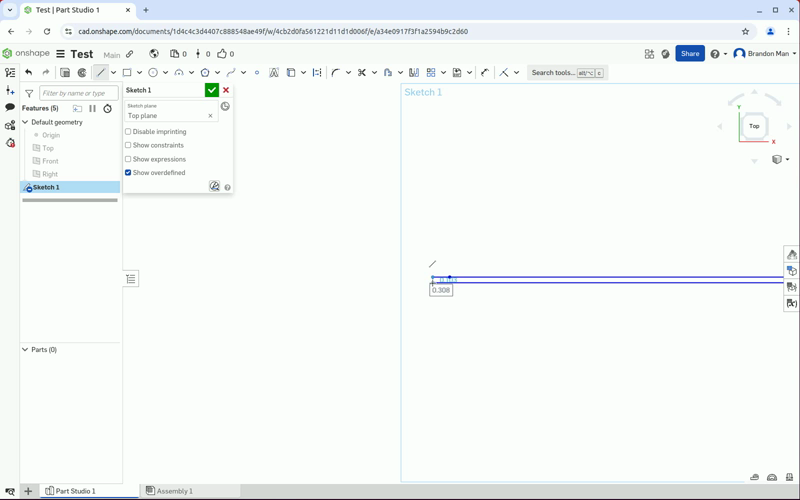
click(432, 282)
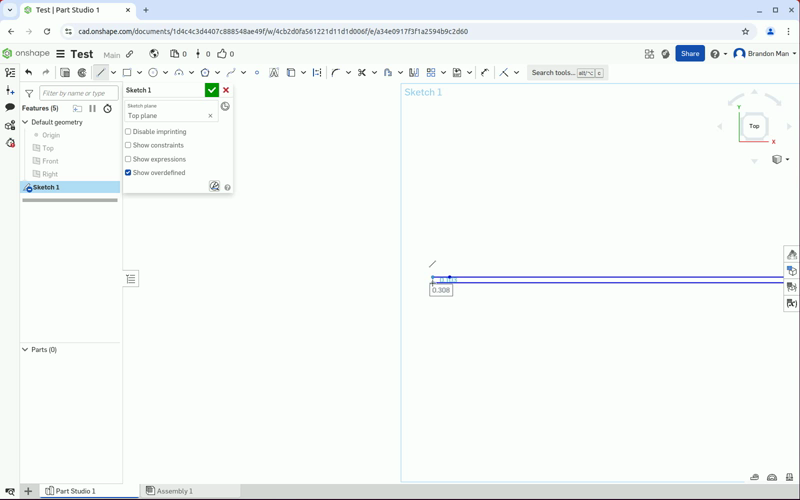
scroll(-6)
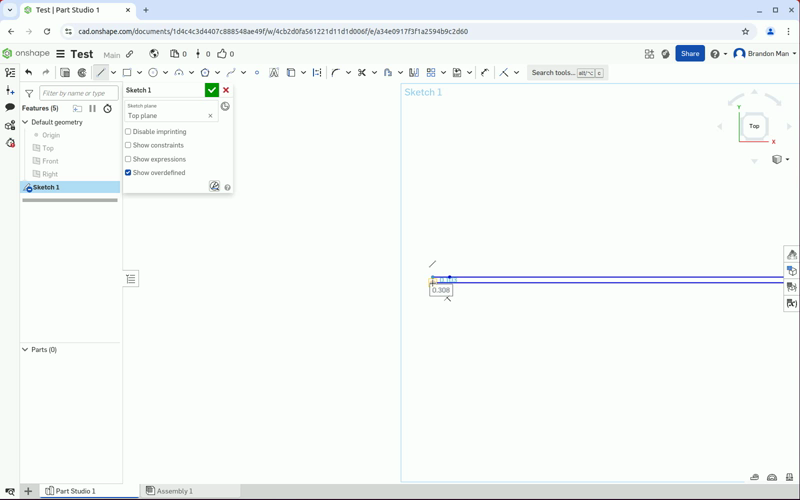
scroll(-6)
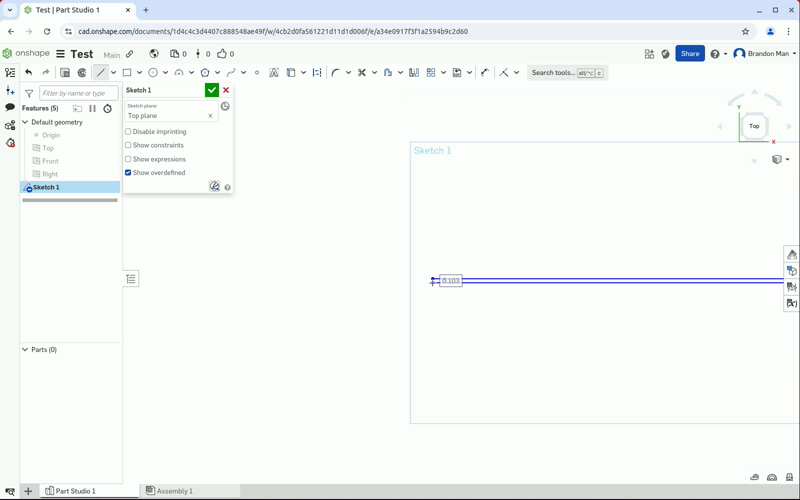
scroll(-6)
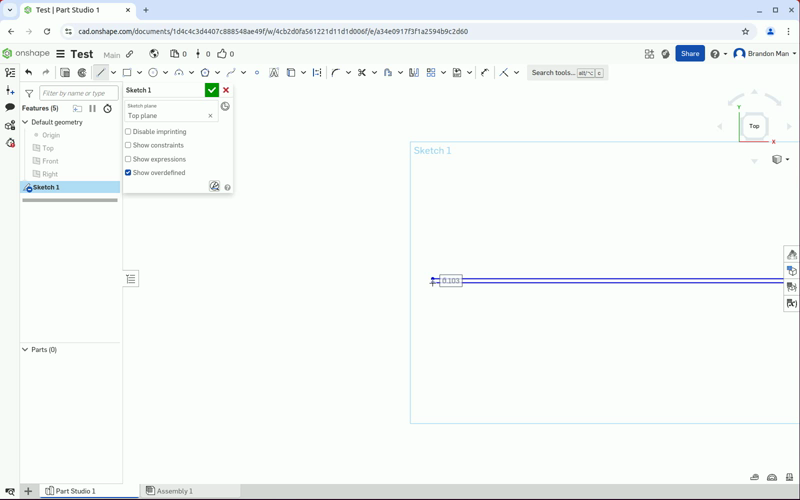
scroll(-6)
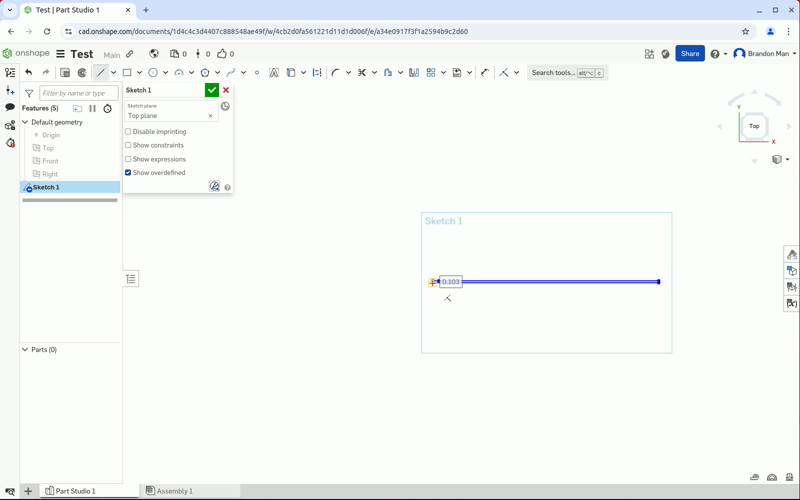
scroll(-6)
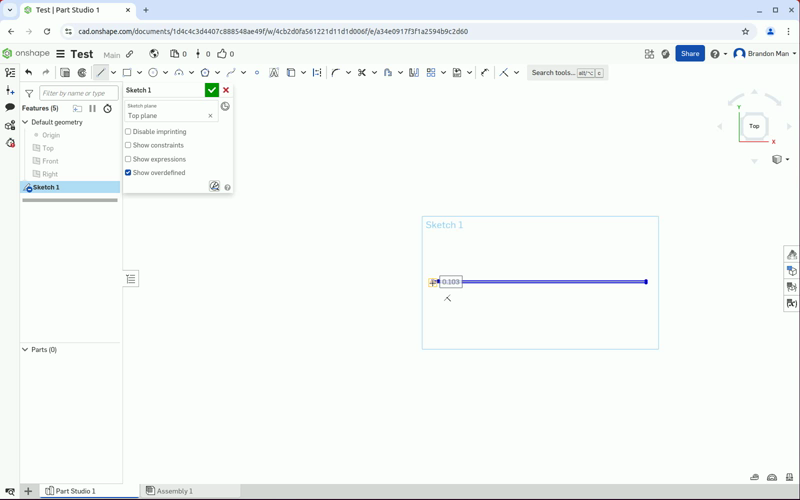
scroll(-6)
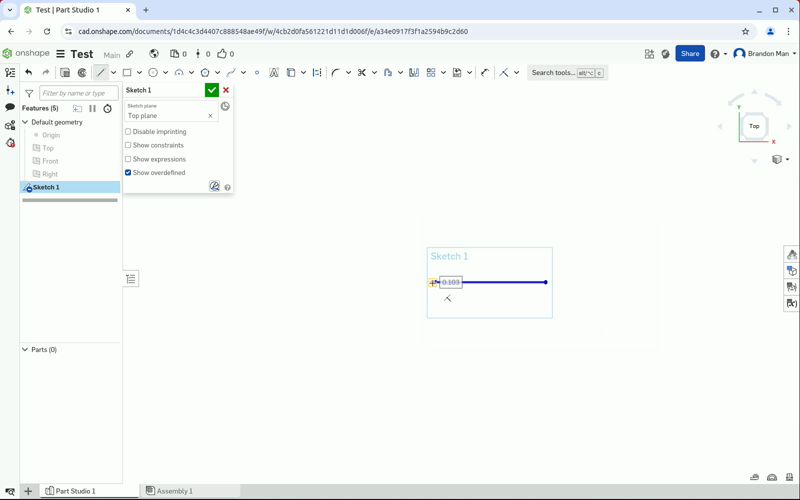
scroll(-6)
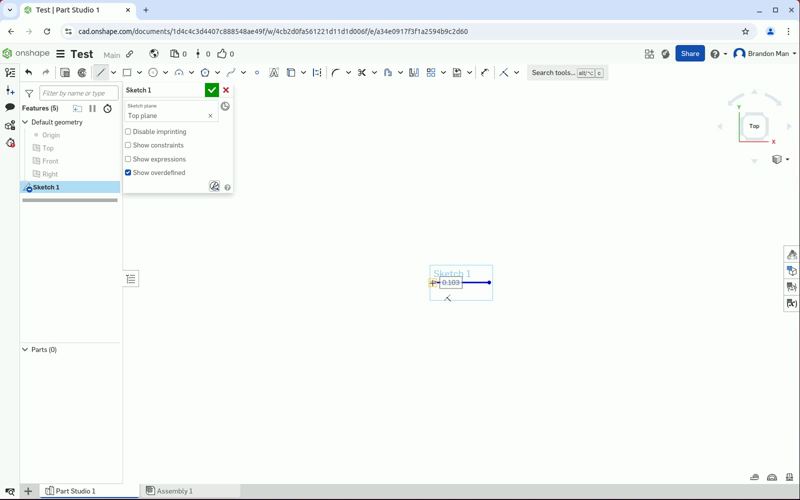
key(esc)
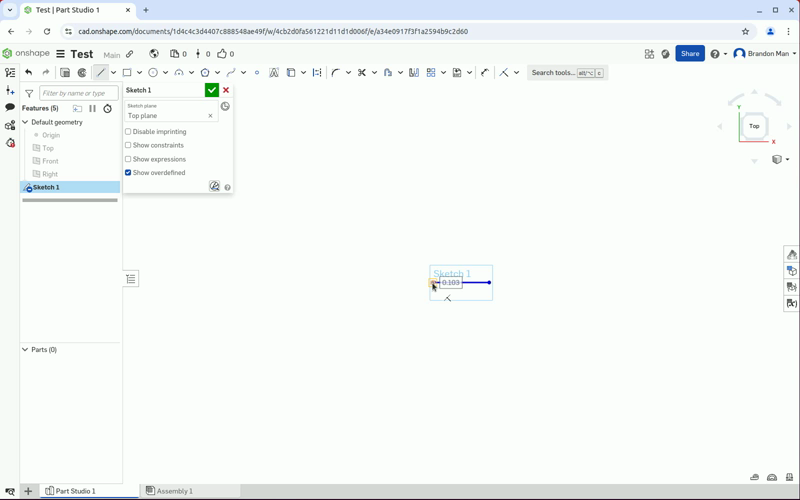
mouse_move(439, 282)
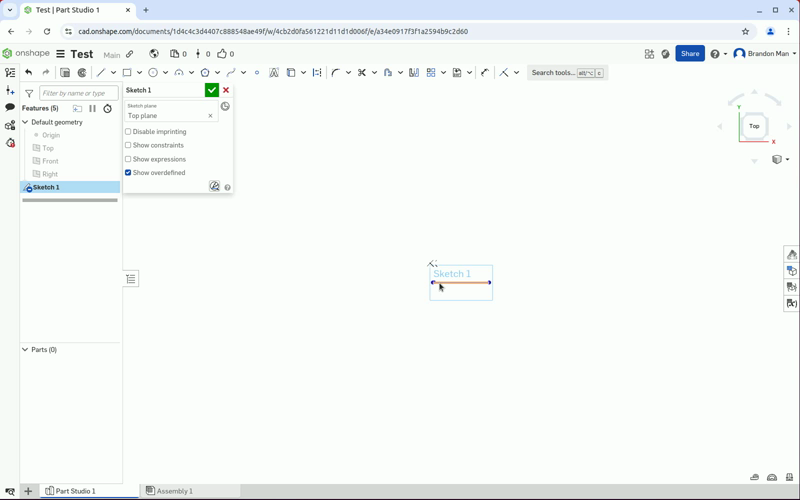
scroll(6)
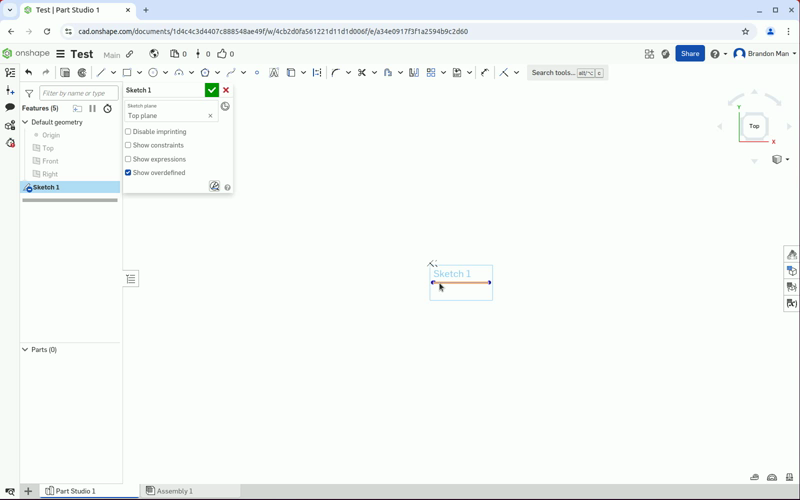
scroll(6)
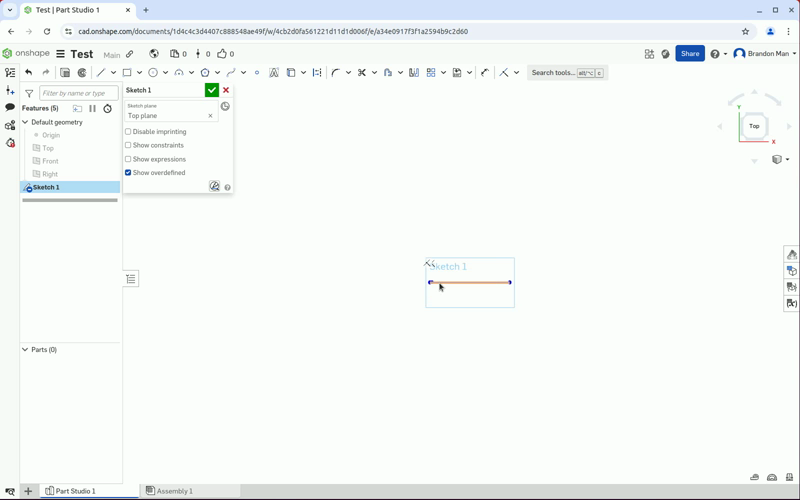
scroll(6)
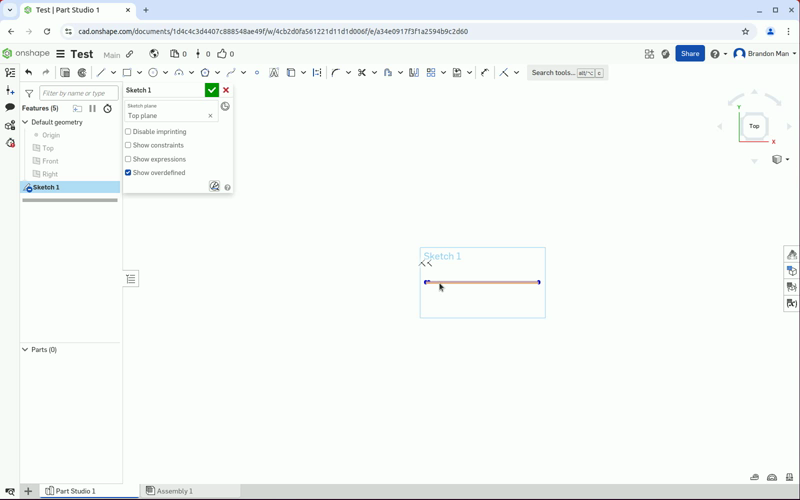
scroll(6)
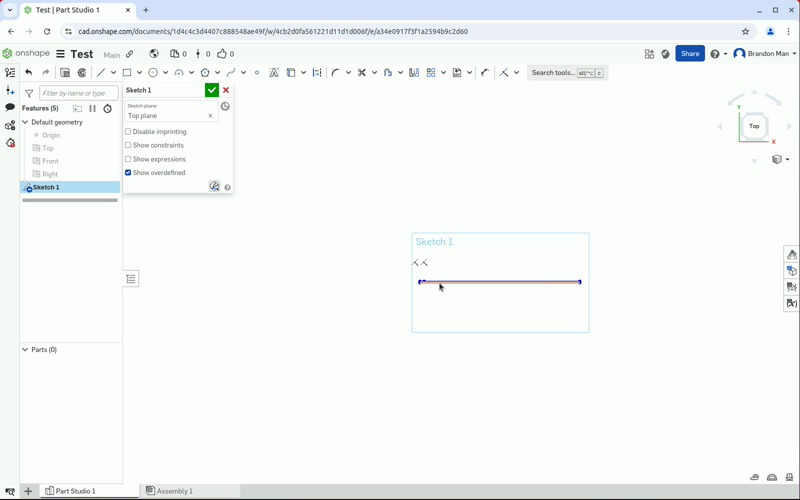
scroll(6)
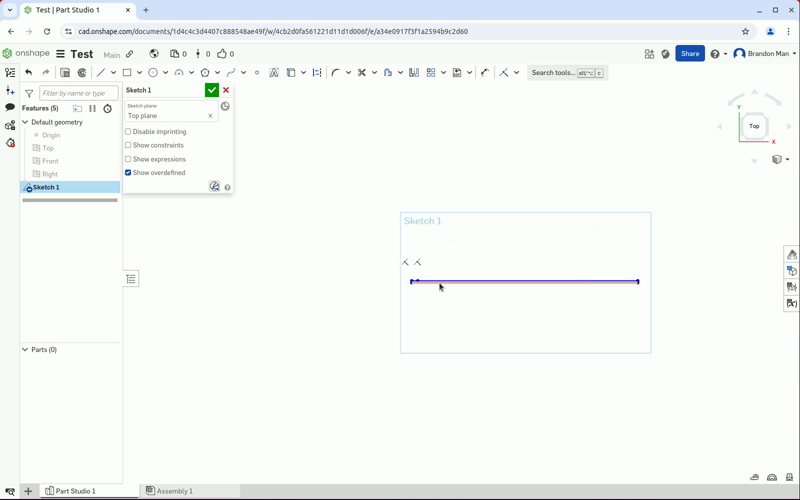
scroll(6)
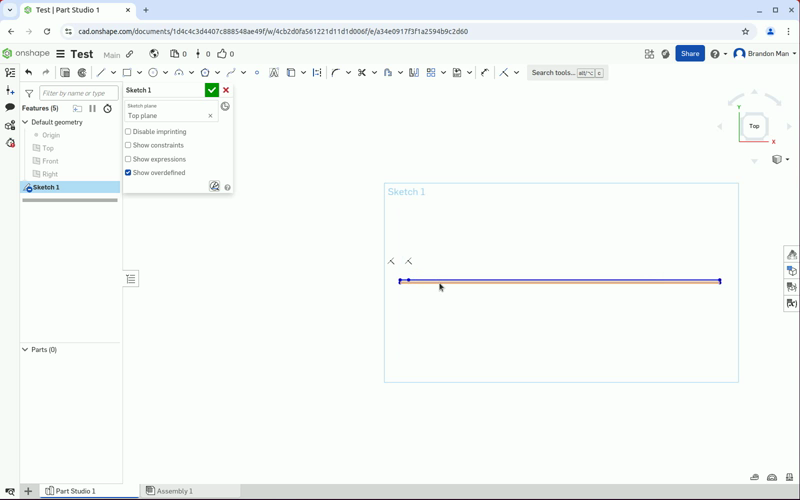
scroll(6)
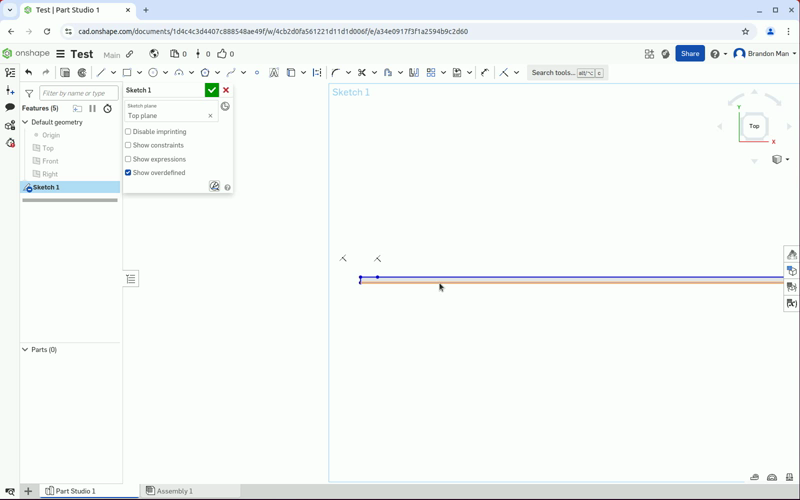
click(439, 282)
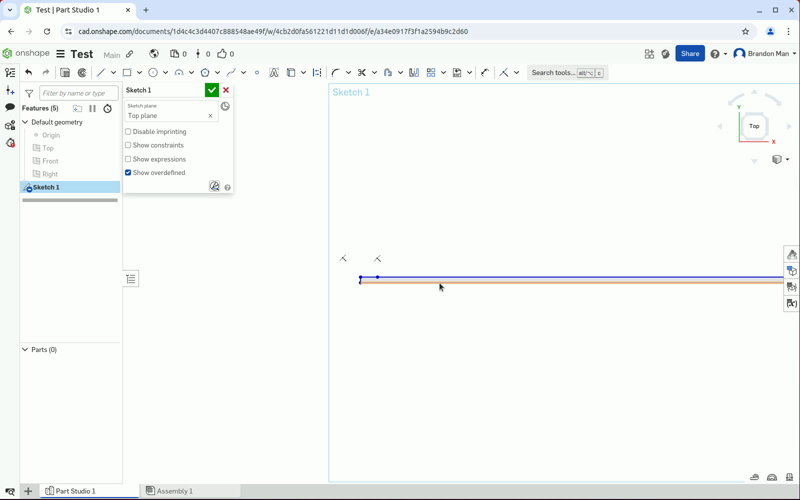
scroll(-6)
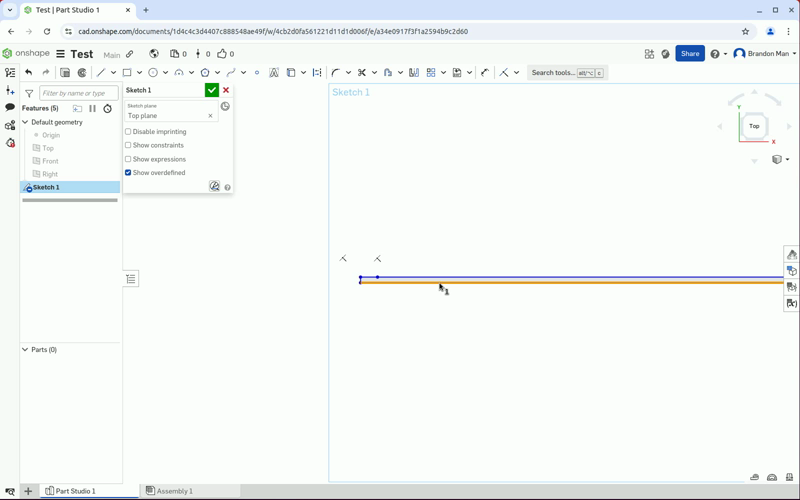
scroll(-6)
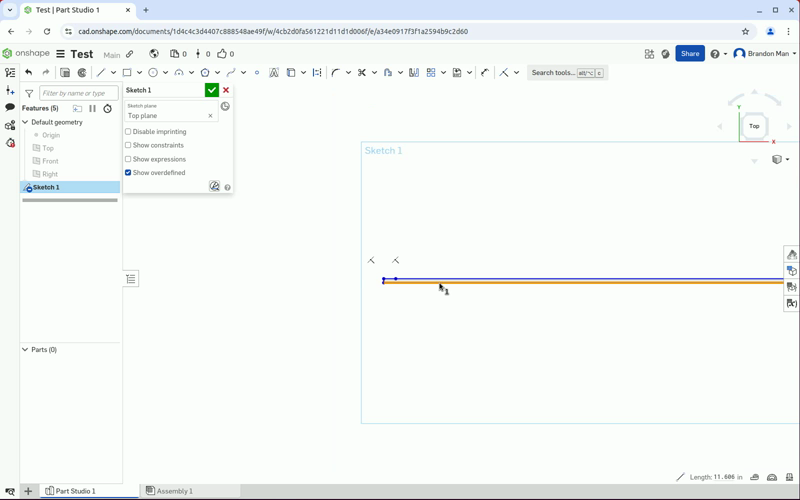
scroll(-6)
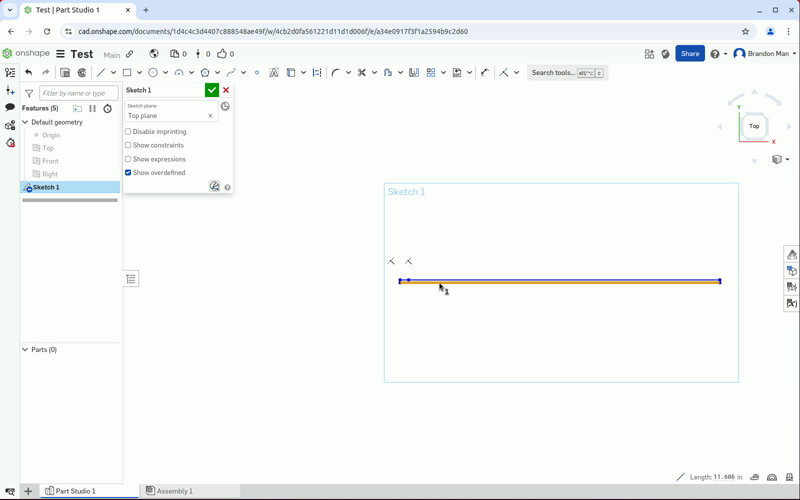
scroll(-6)
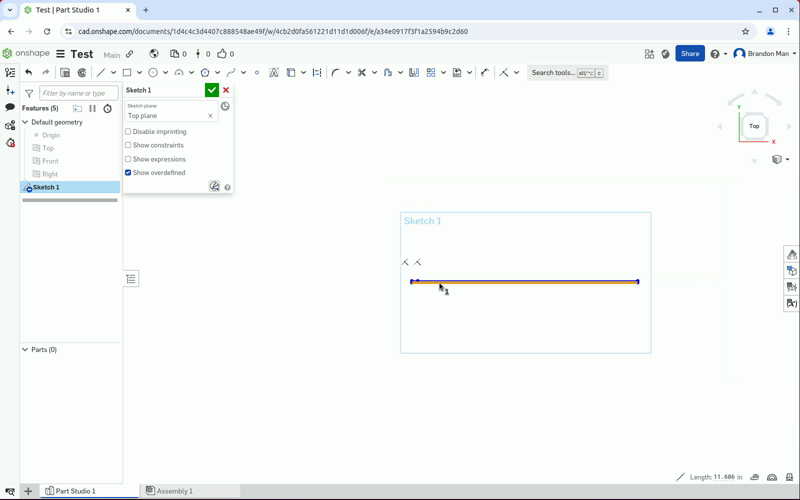
scroll(-6)
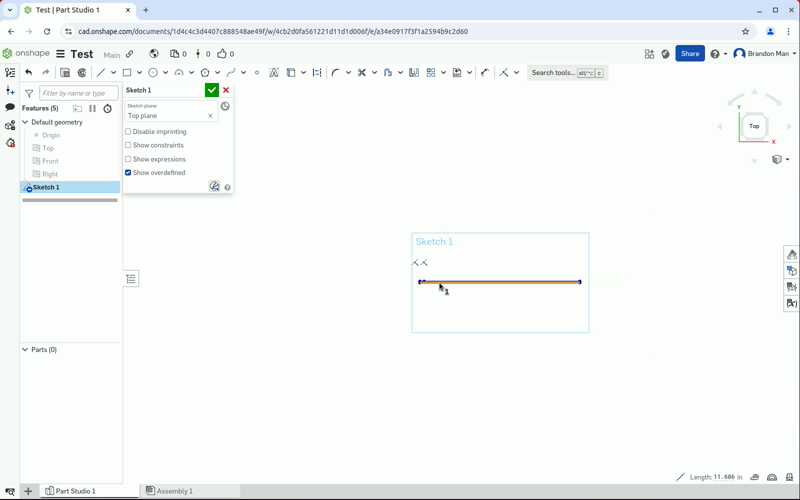
scroll(-6)
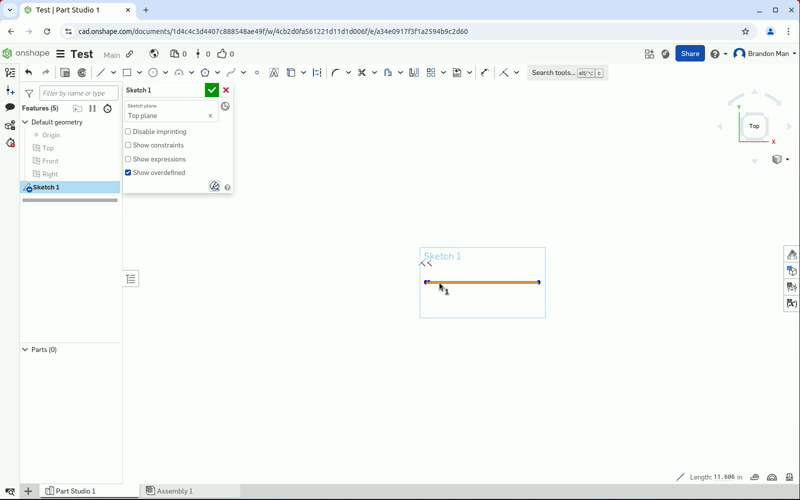
scroll(-6)
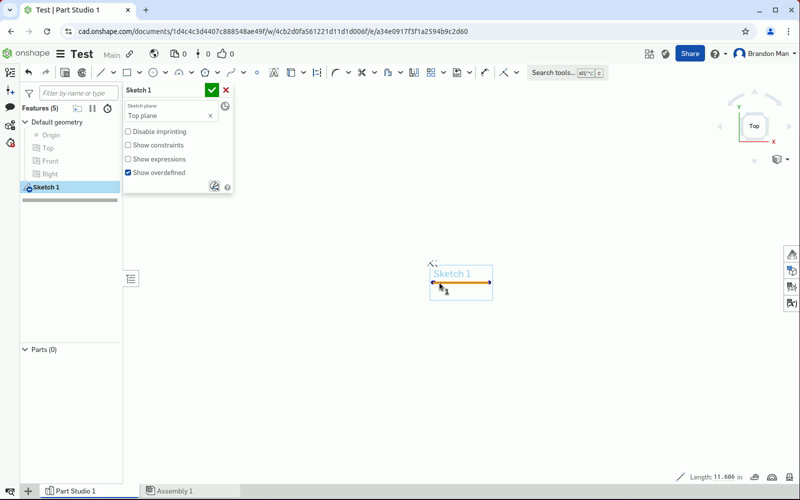
mouse_move(73, 352)
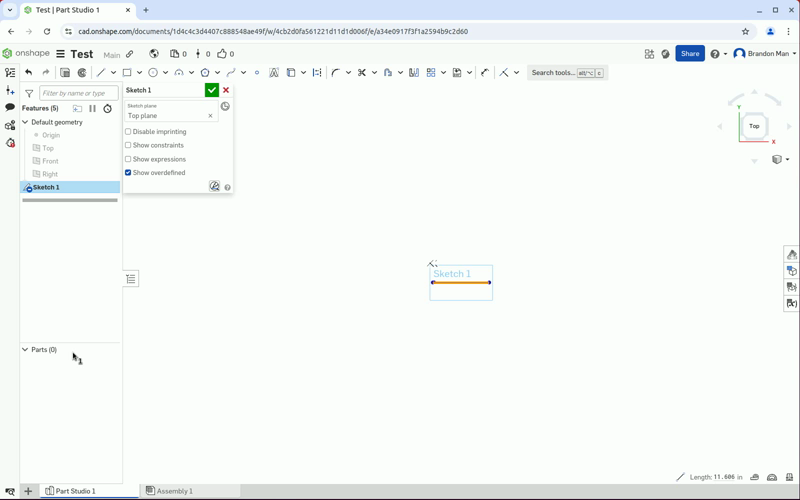
key(shift+y)
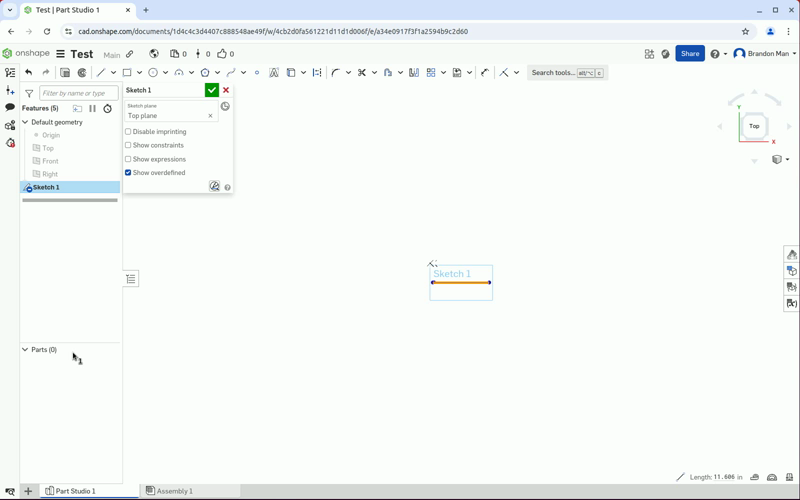
key(shift+e)
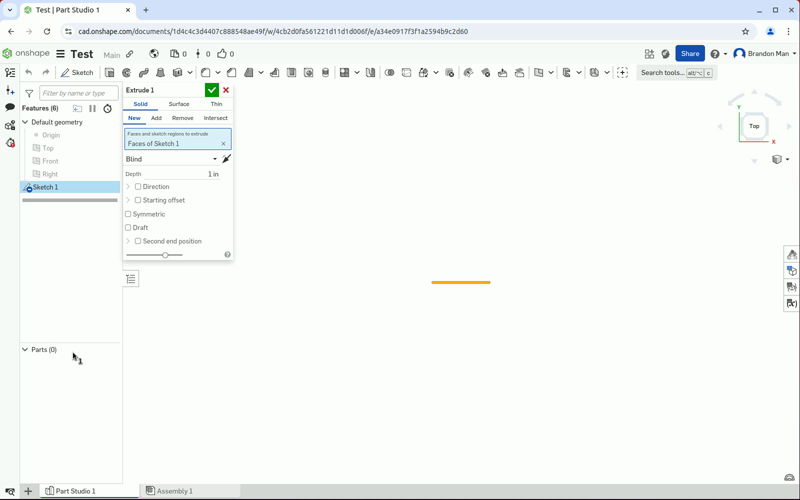
mouse_move(143, 106)
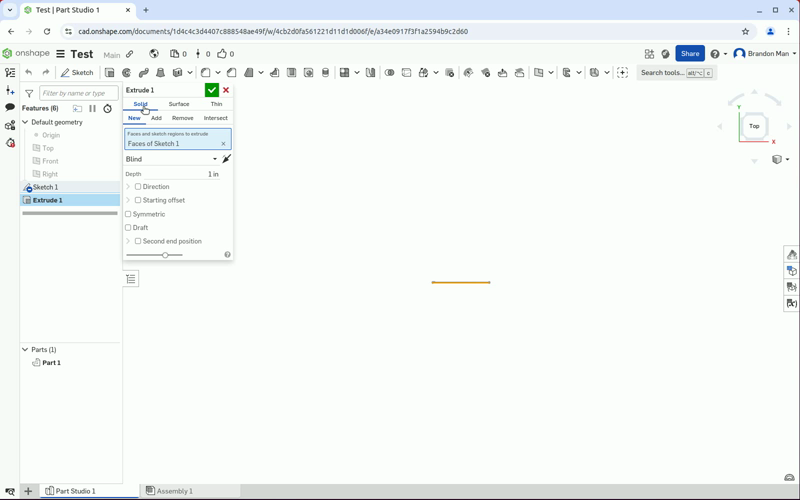
click(143, 106)
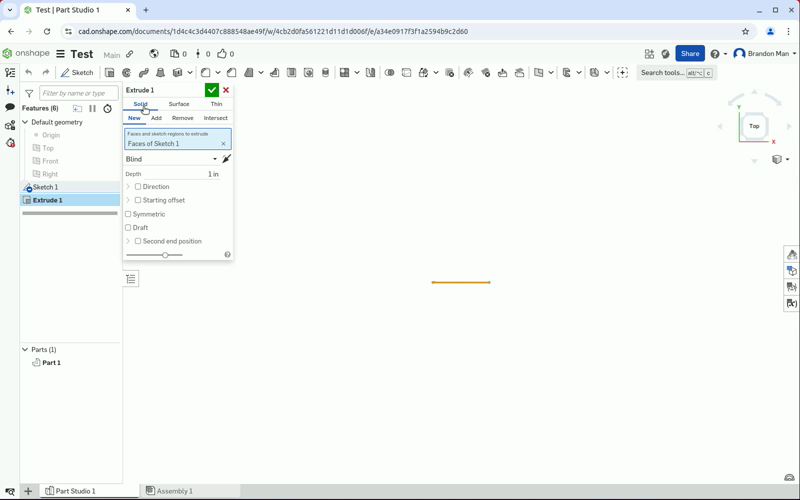
mouse_move(137, 120)
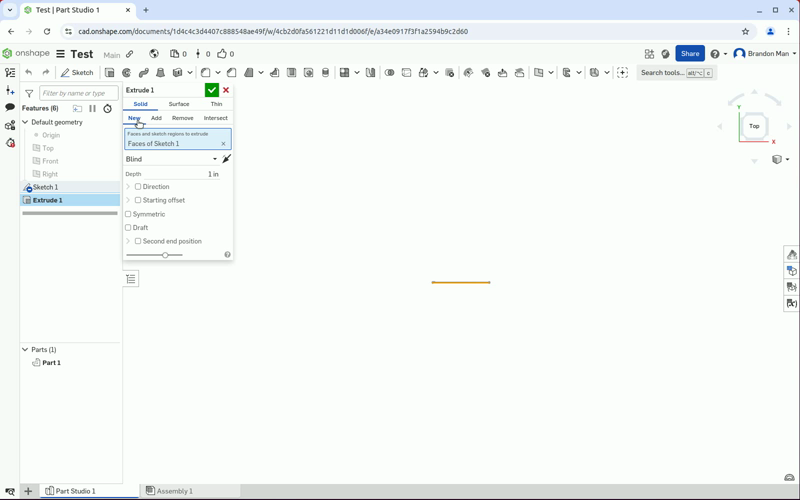
click(137, 120)
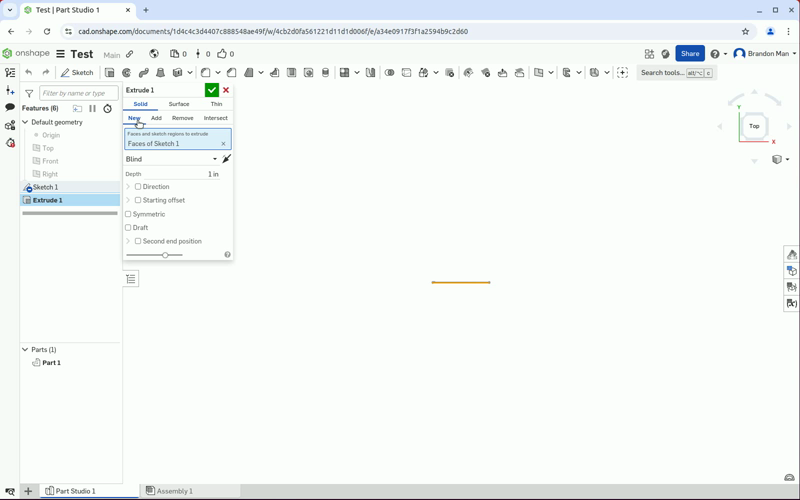
key(tab, 4)
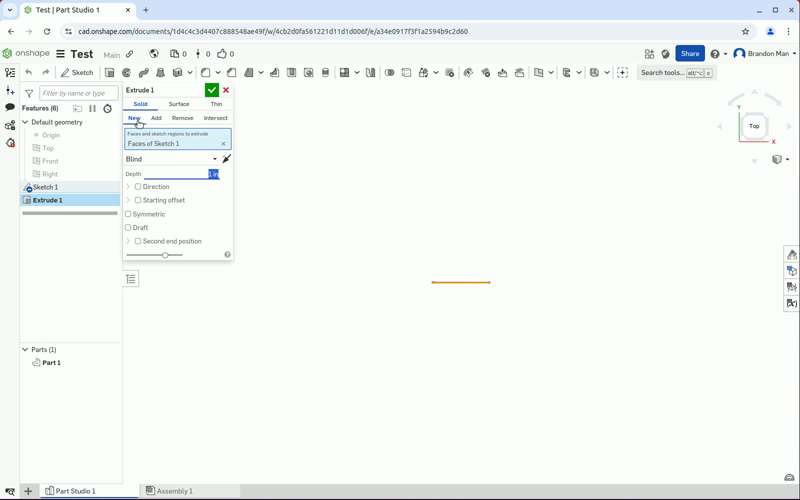
text(23.108)
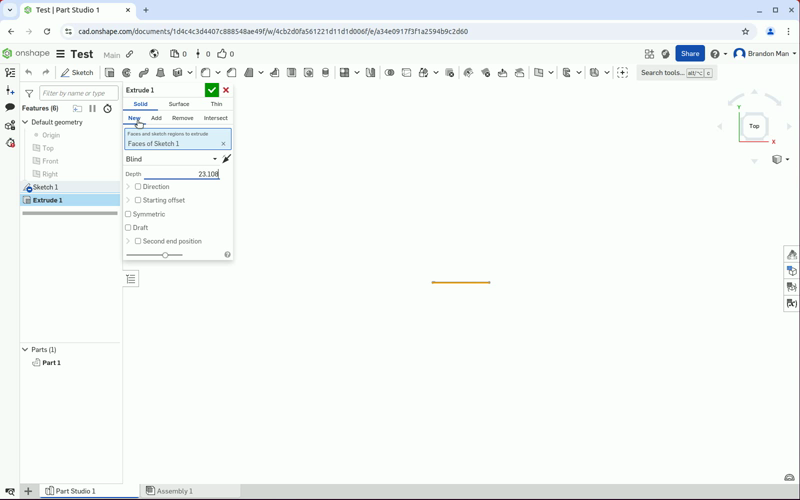
key(enter)
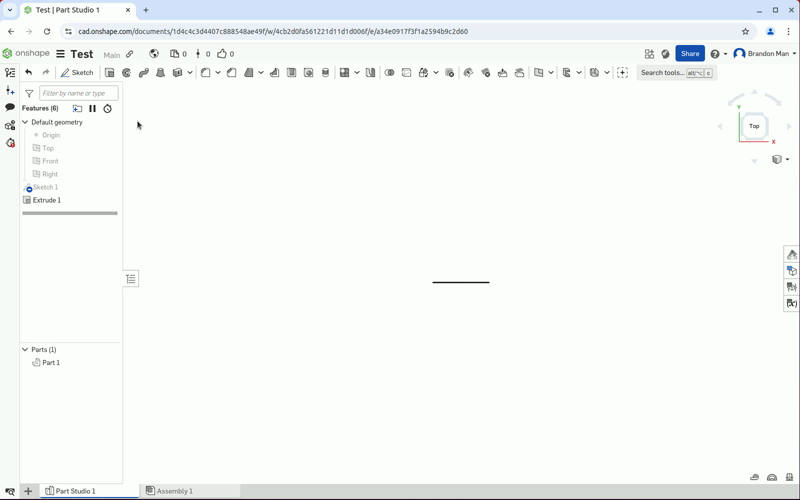
key(shift+h)
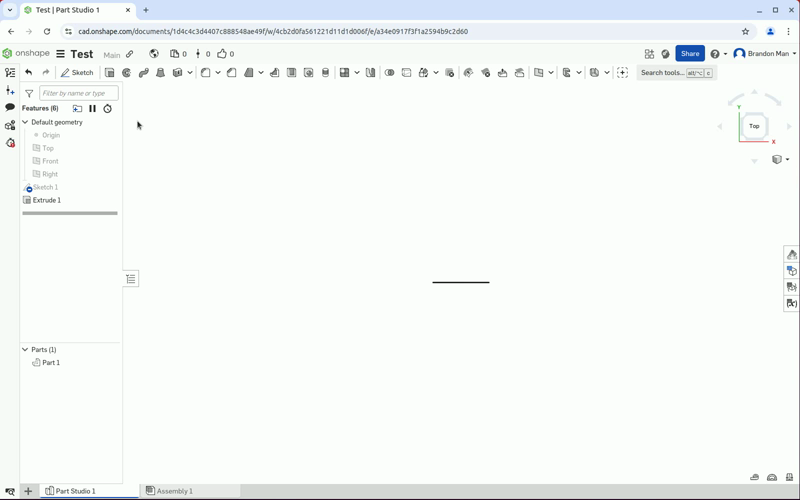
key(shift+h)
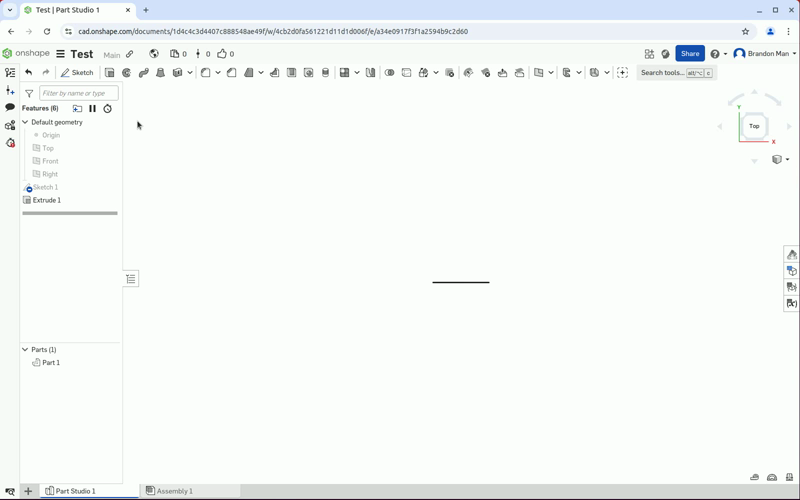
mouse_move(73, 189)
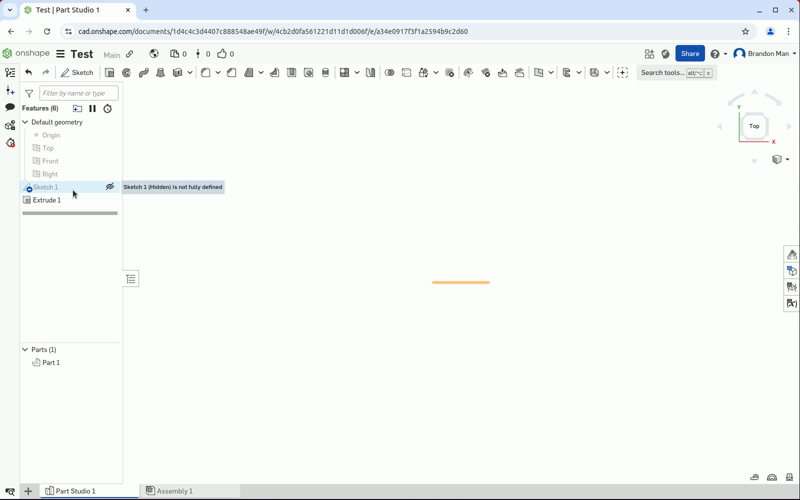
click(73, 189)
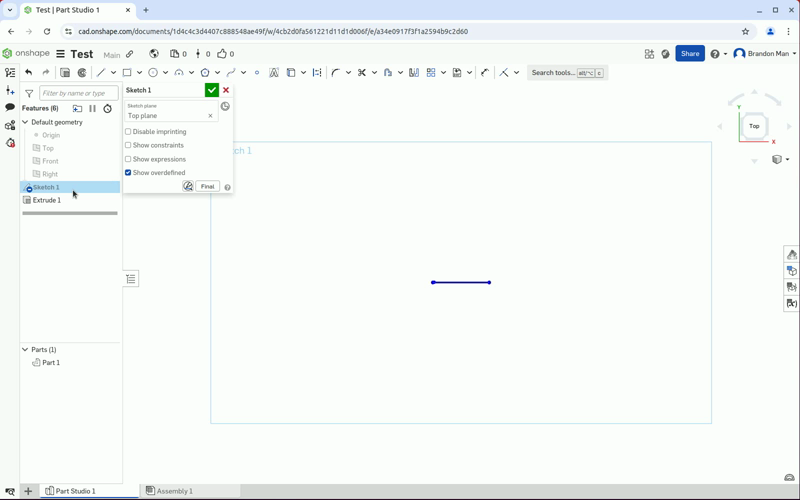
mouse_move(229, 92)
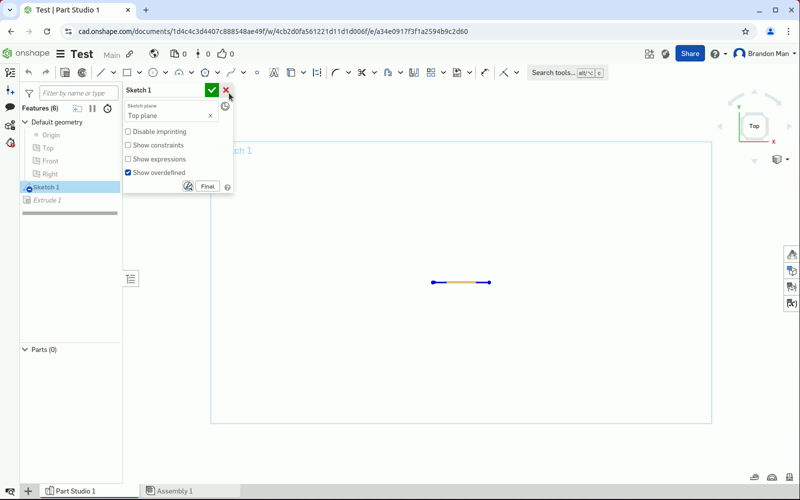
click(229, 92)
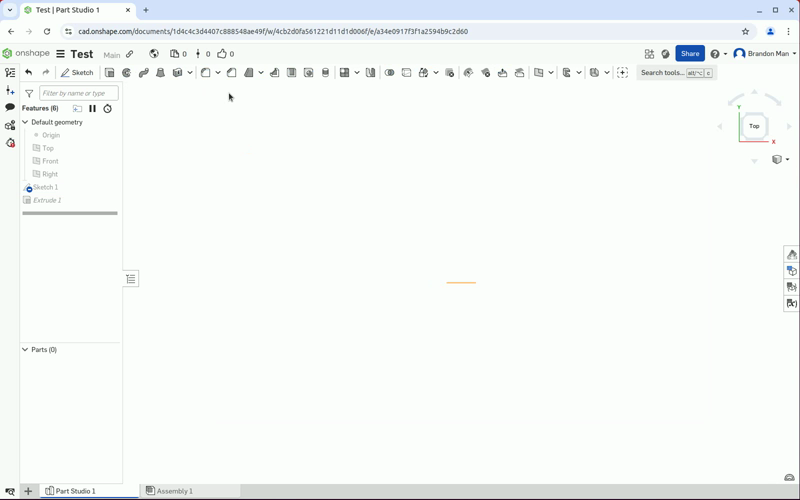
mouse_move(73, 352)
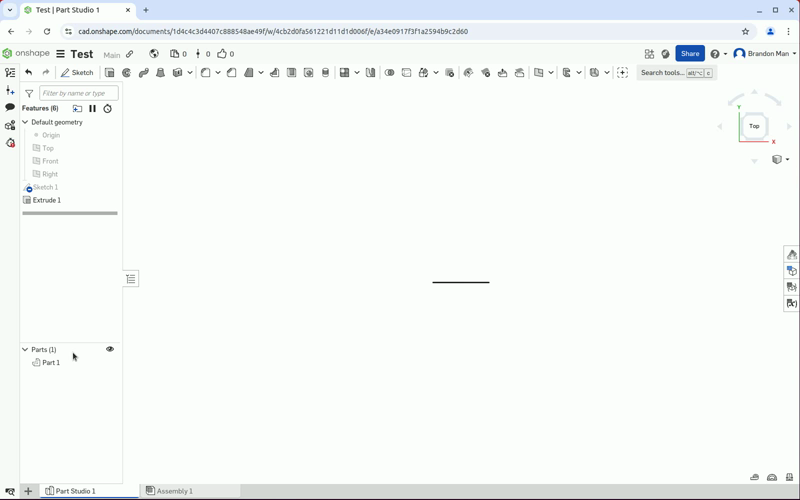
key(y)
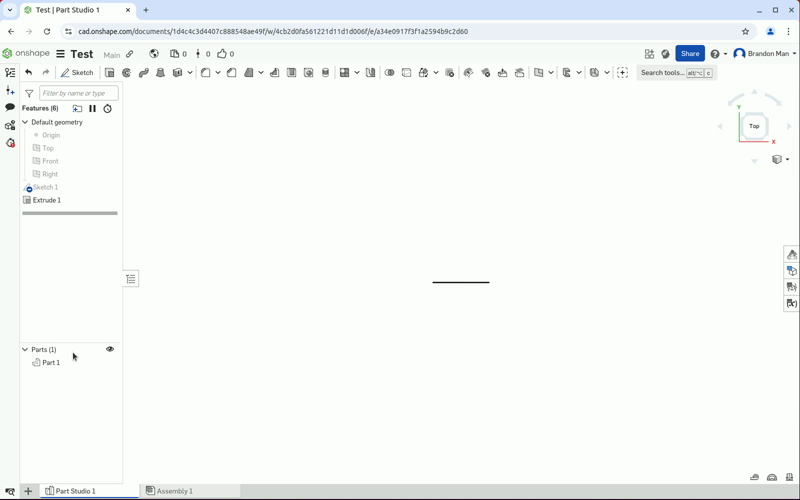
key(shift+p)
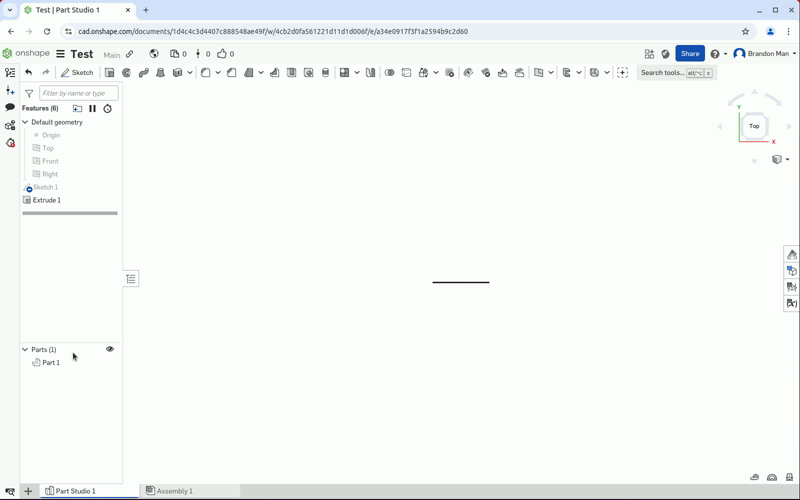
key(space)
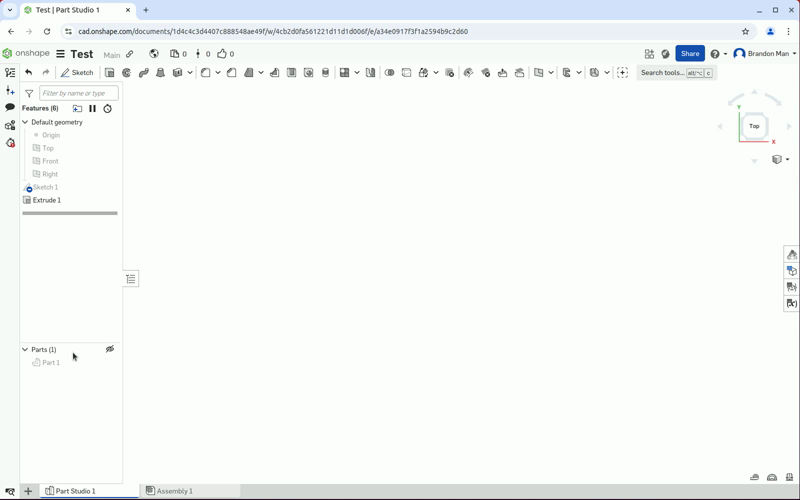
key_down(shift)
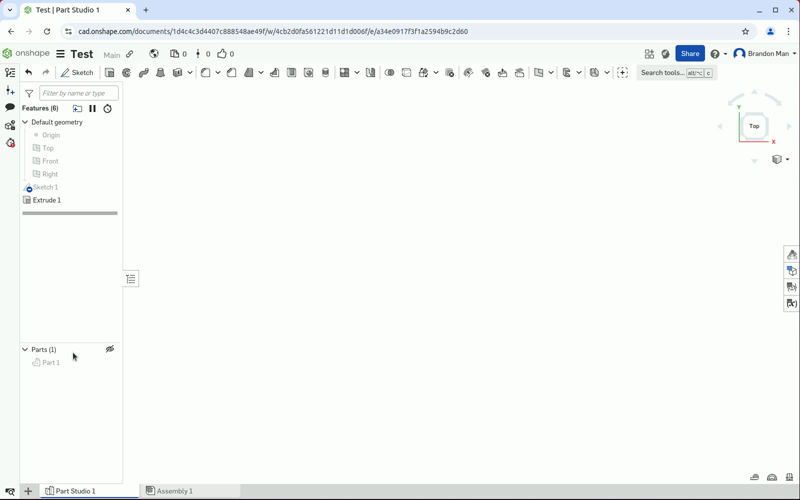
key(up)
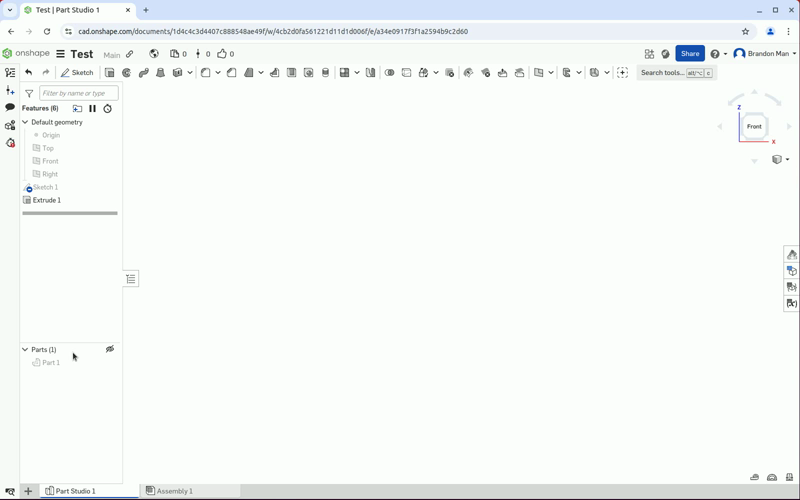
key_up(shift)
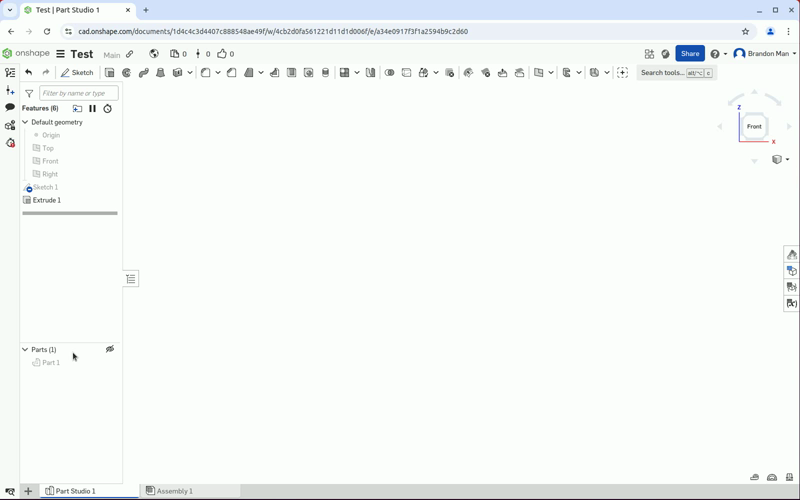
mouse_move(73, 352)
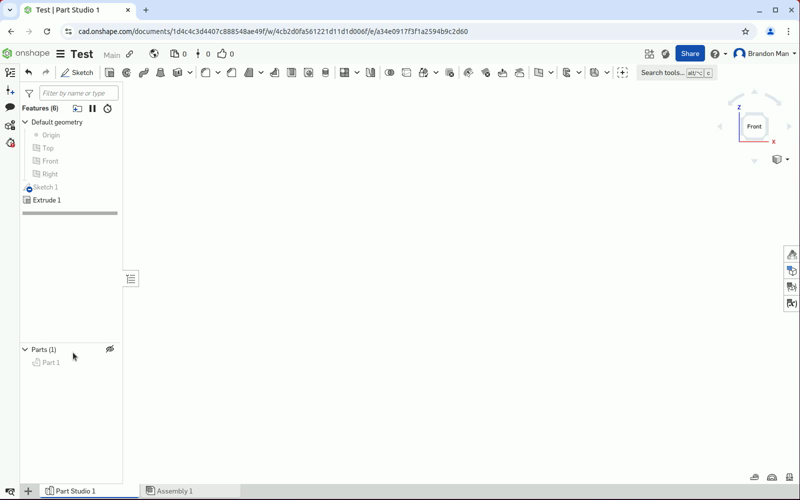
key(shift+y)
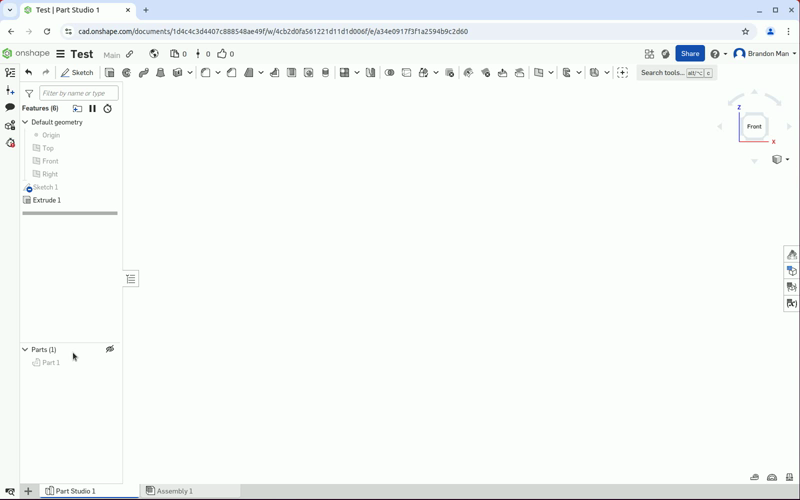
key(shift+s)
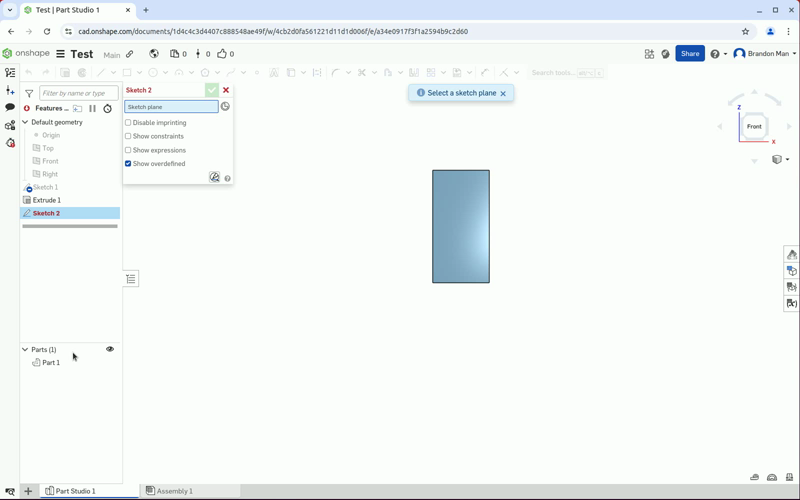
mouse_move(73, 163)
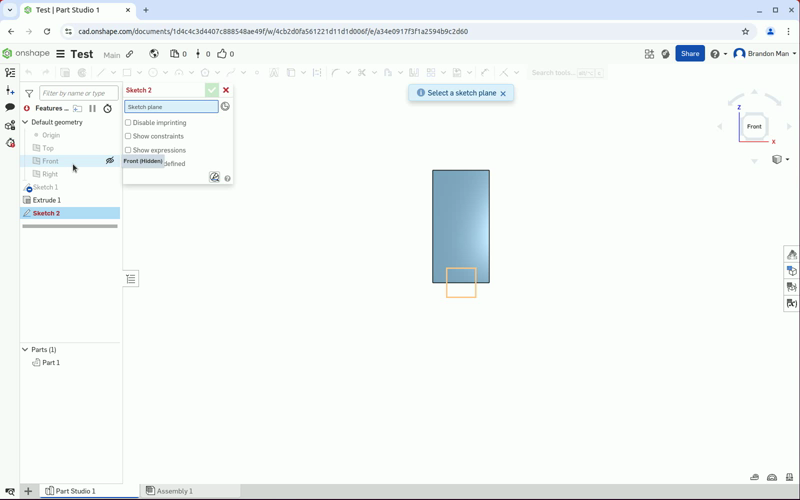
click(73, 163)
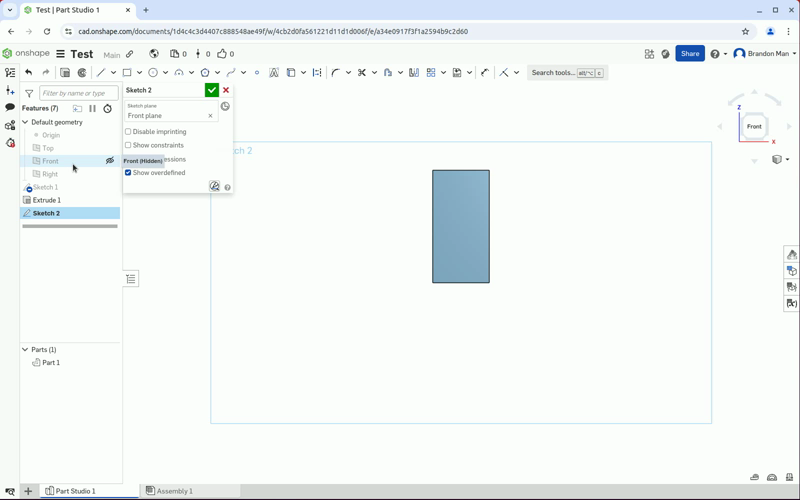
mouse_move(73, 352)
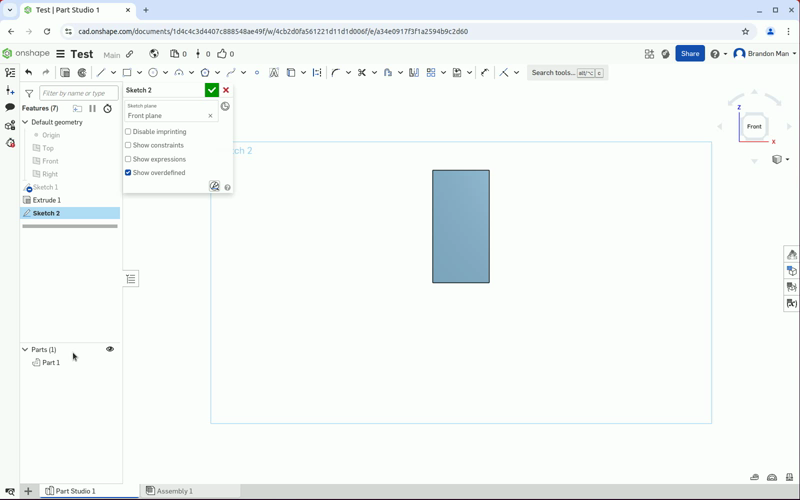
key(y)
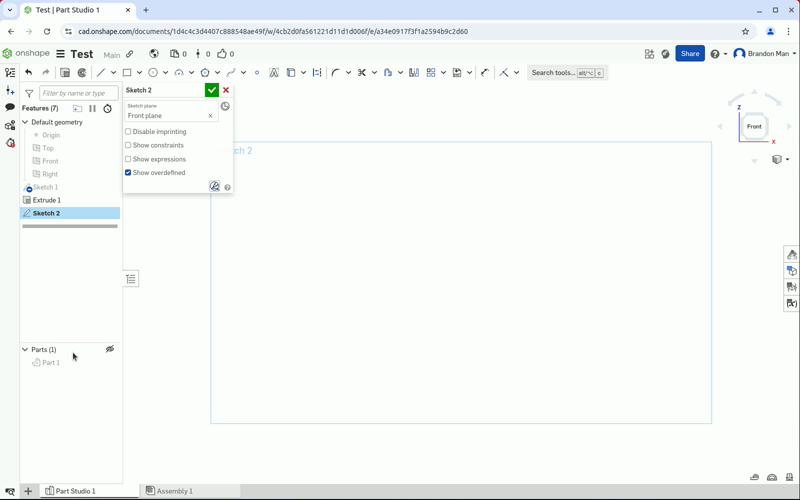
key(c)
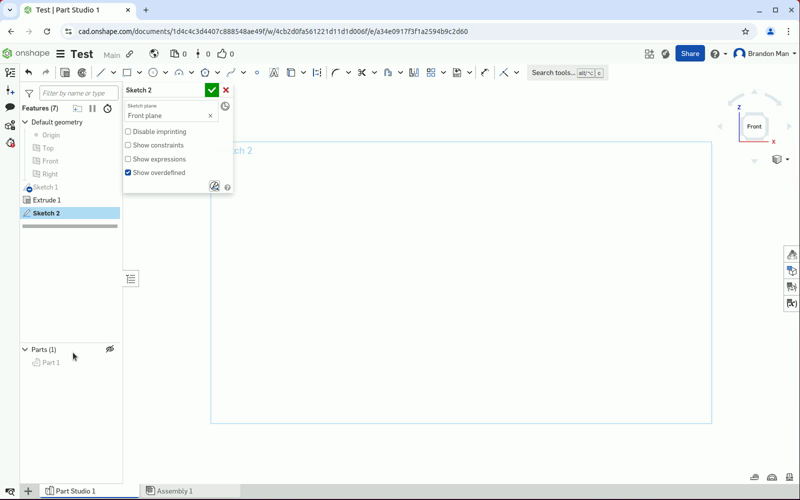
key_down(shift)
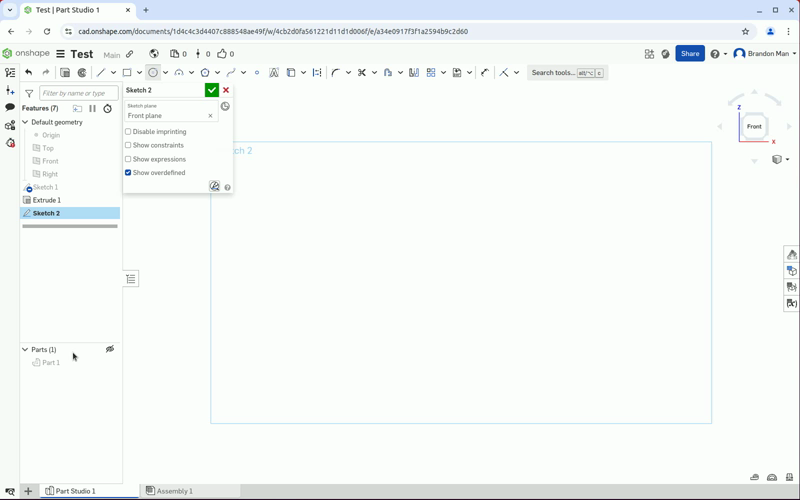
mouse_move(449, 234)
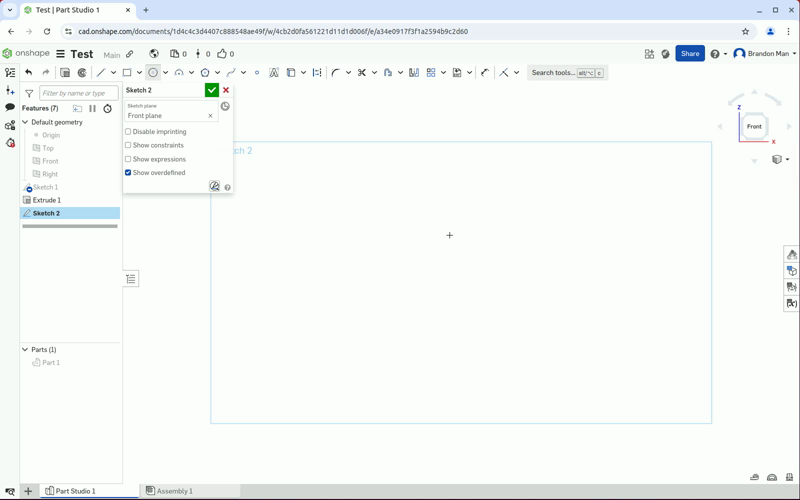
click(449, 234)
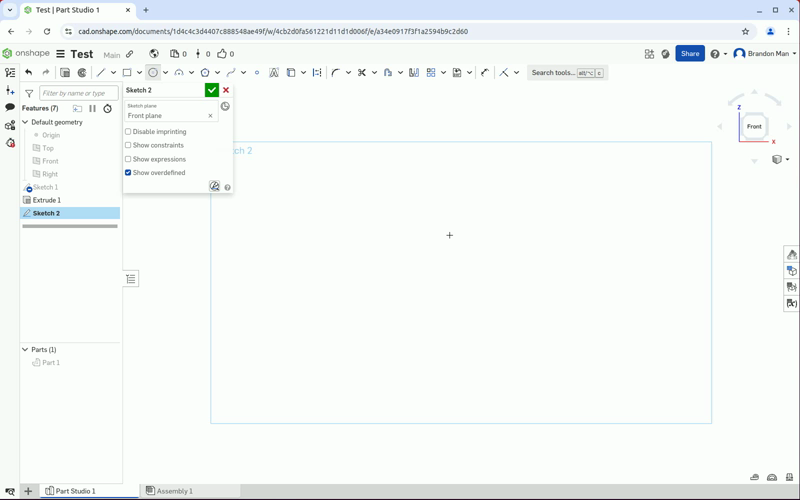
key_up(shift)
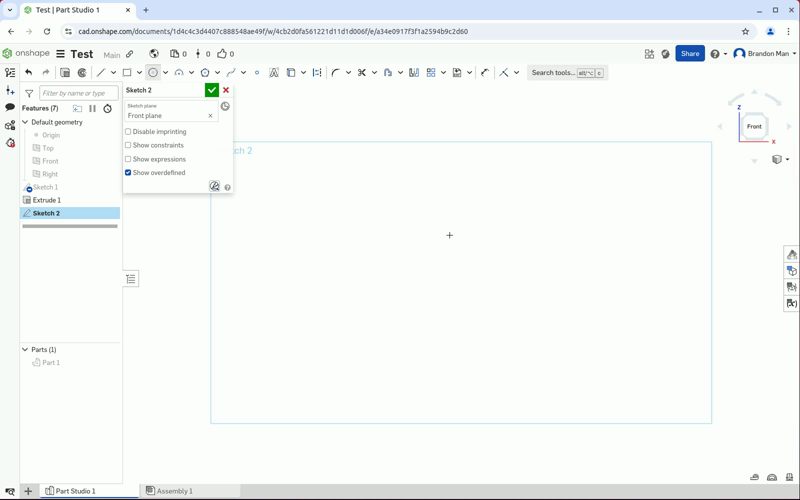
mouse_move(453, 234)
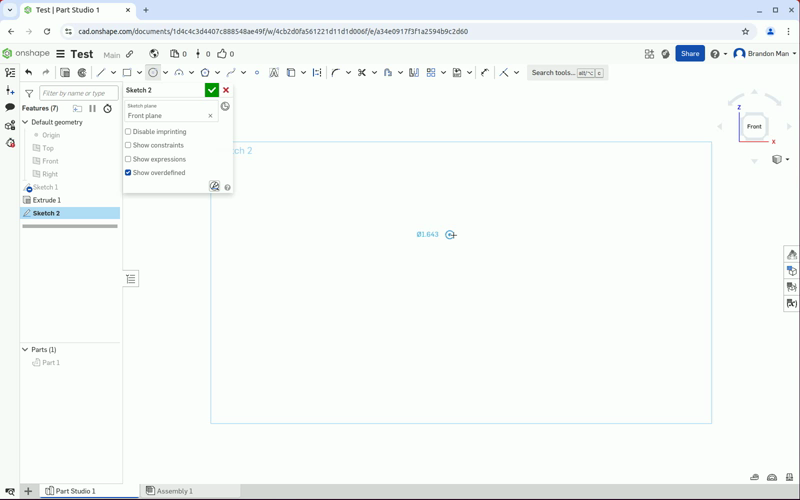
click(453, 234)
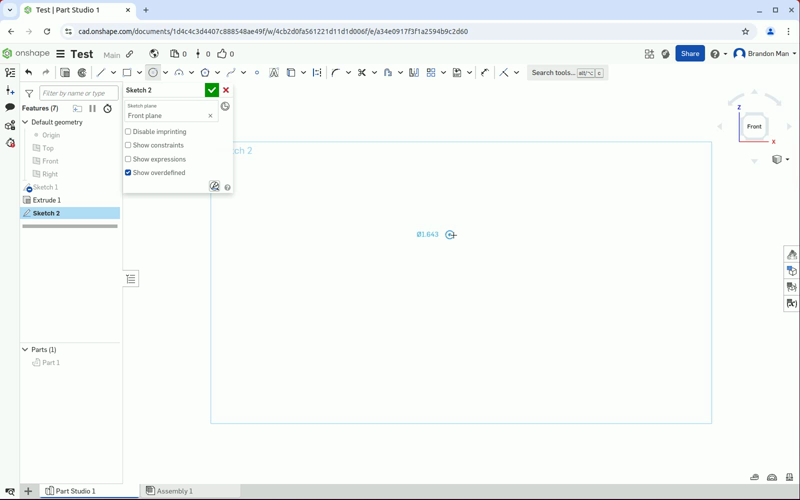
key(esc)
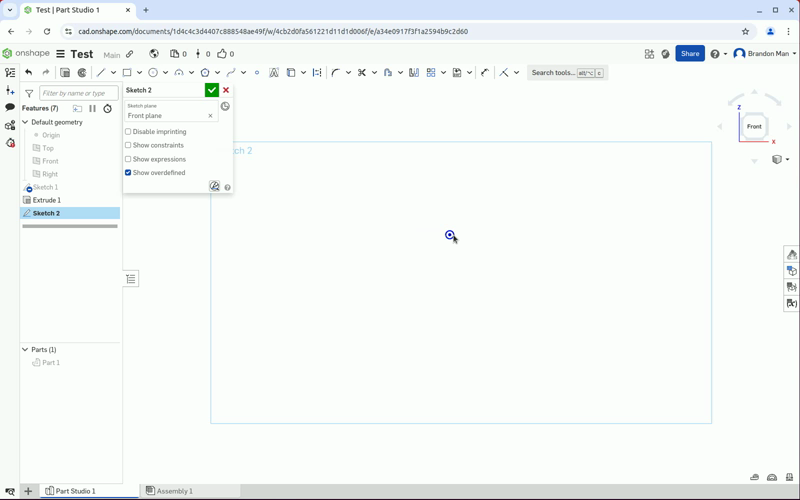
mouse_move(451, 233)
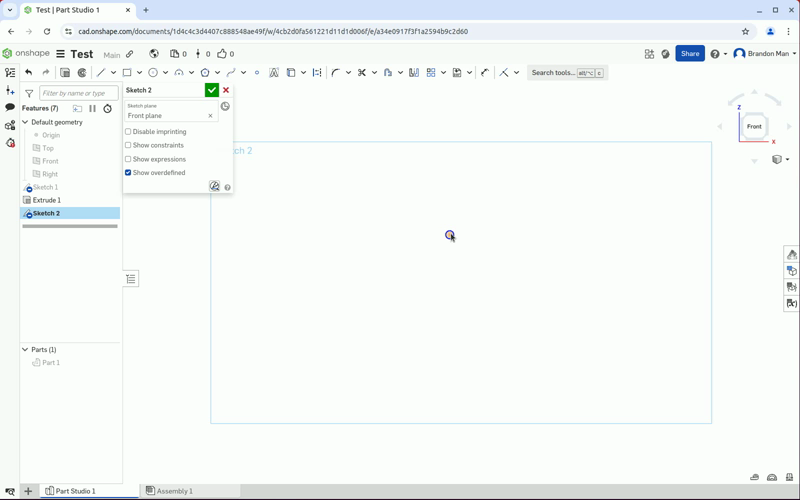
scroll(6)
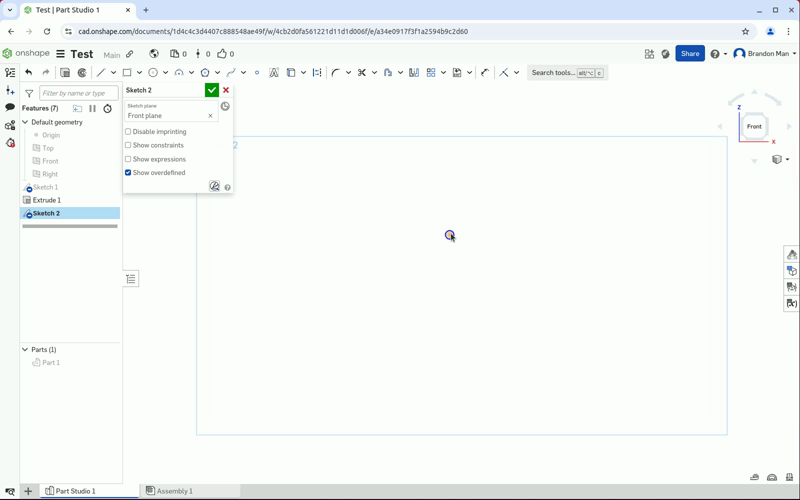
scroll(6)
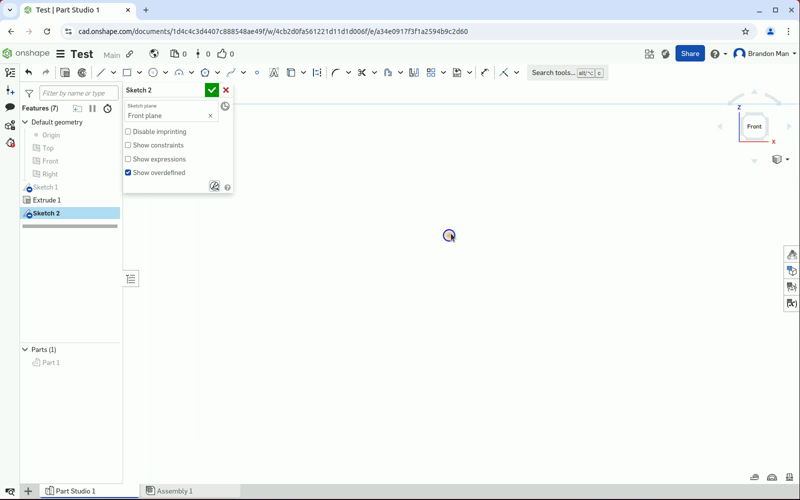
scroll(6)
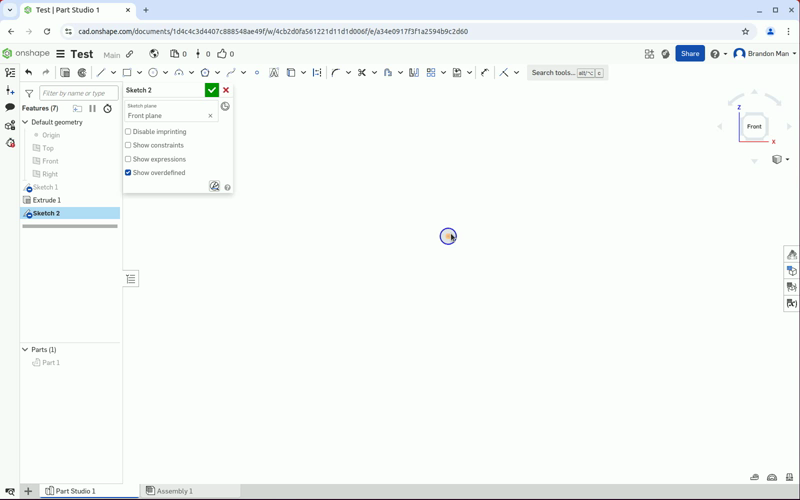
scroll(6)
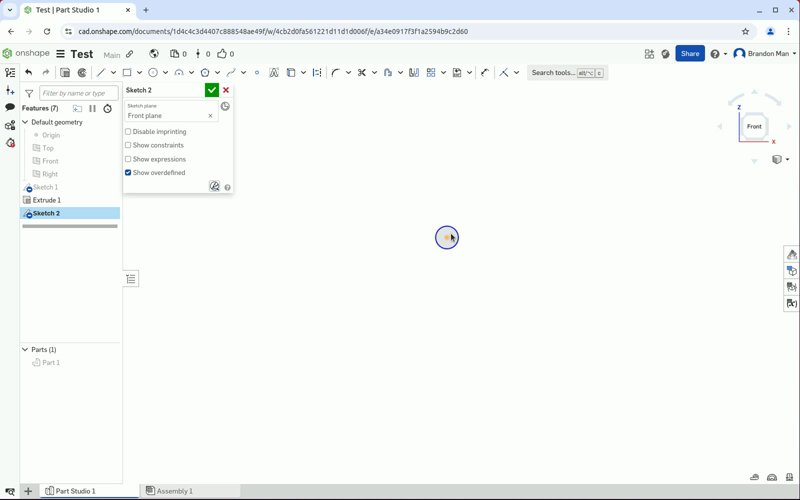
scroll(6)
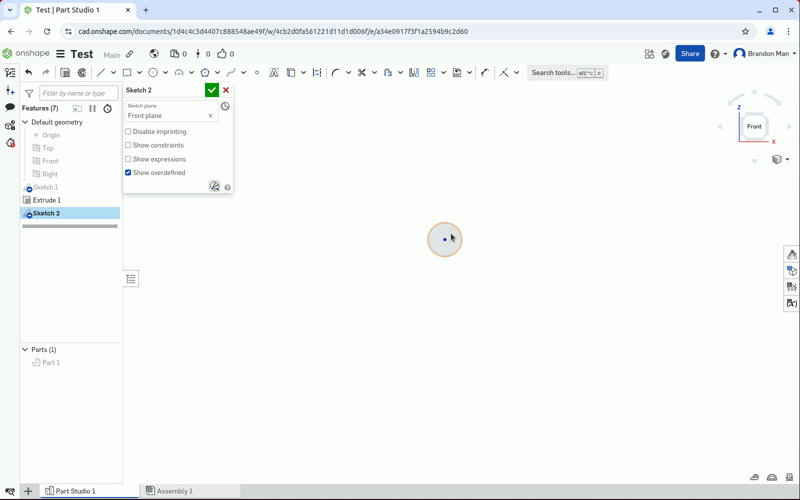
scroll(6)
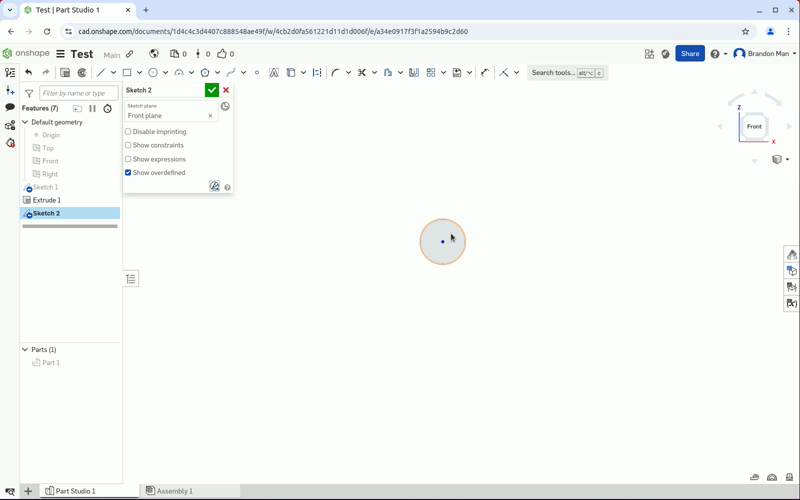
scroll(6)
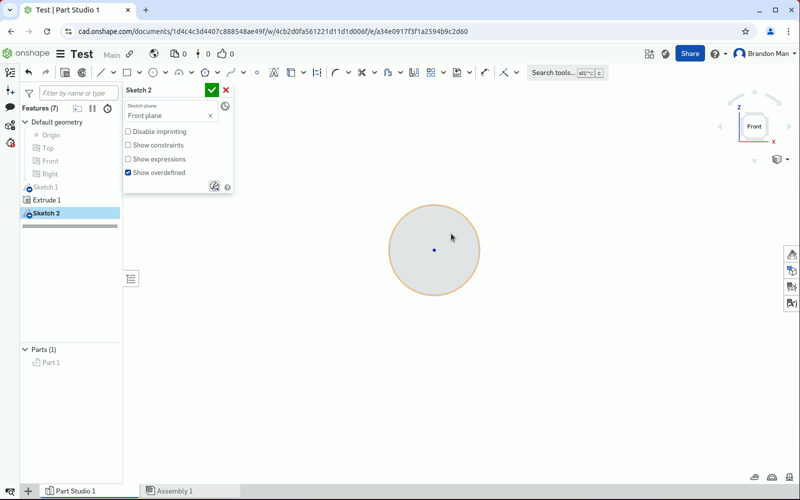
click(451, 233)
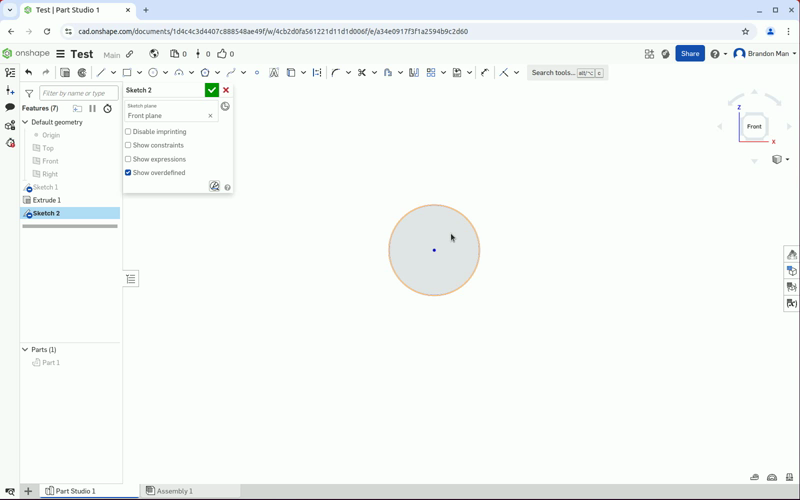
scroll(-6)
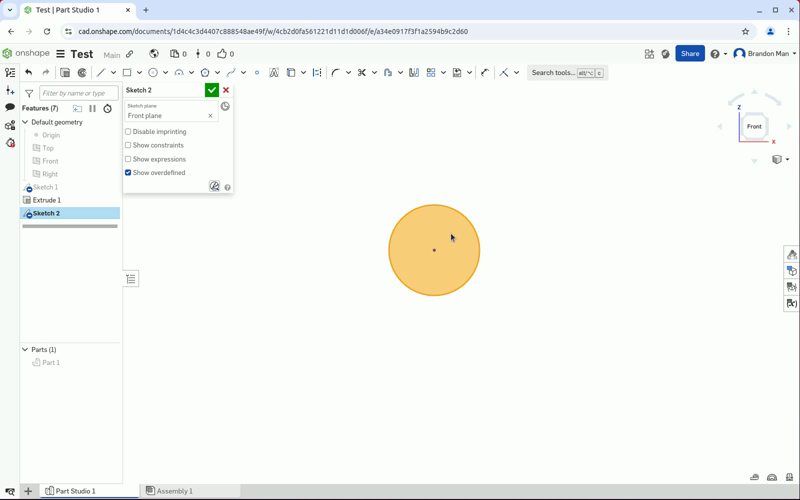
scroll(-6)
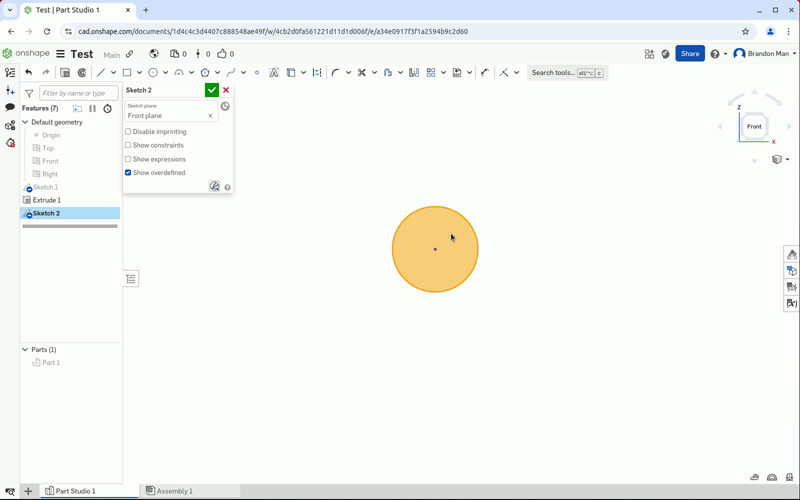
scroll(-6)
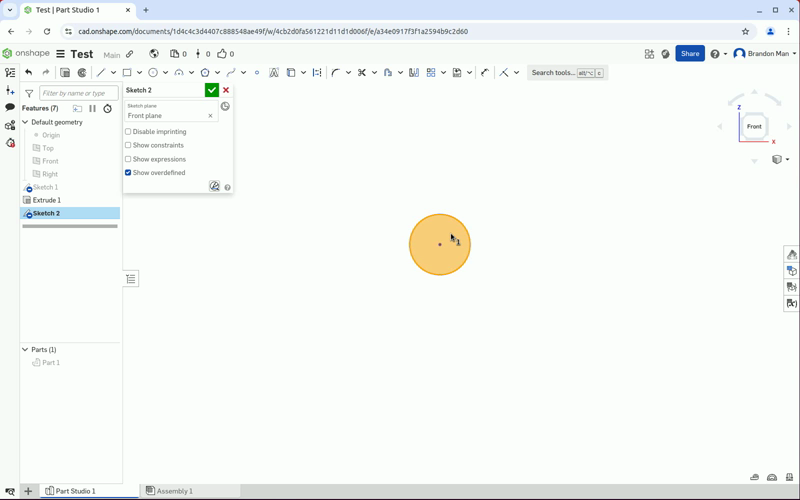
scroll(-6)
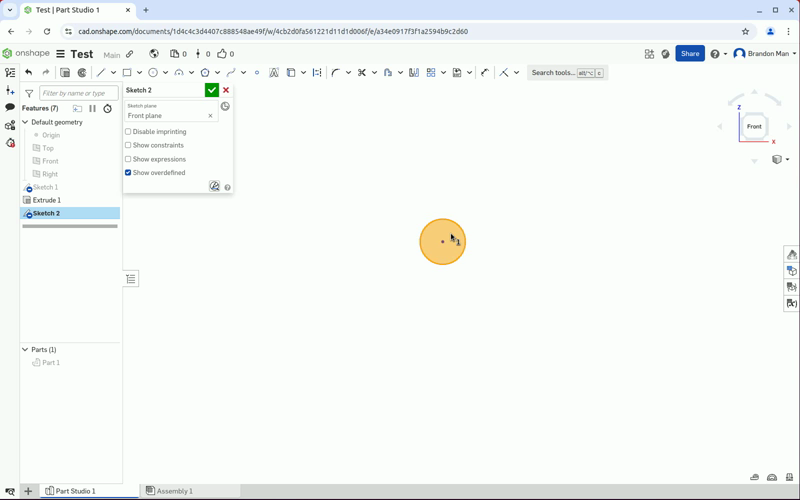
scroll(-6)
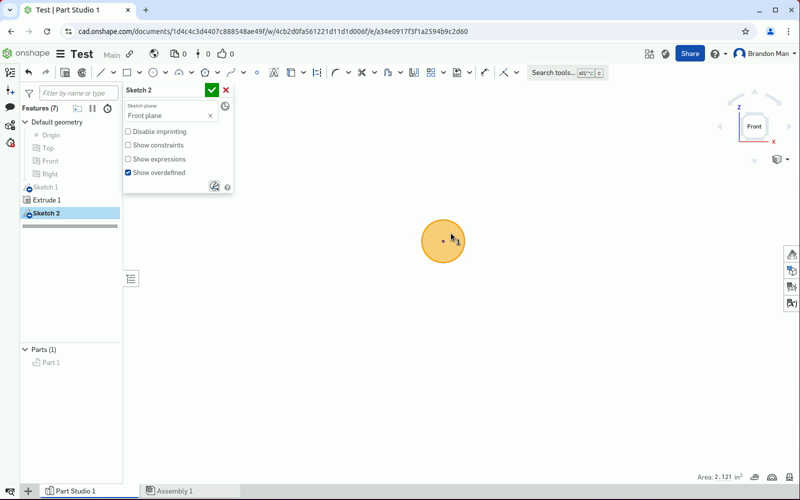
scroll(-6)
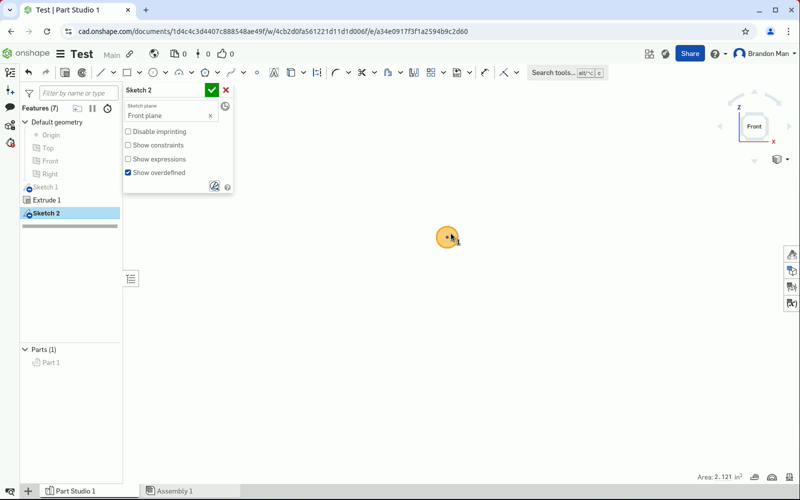
scroll(-6)
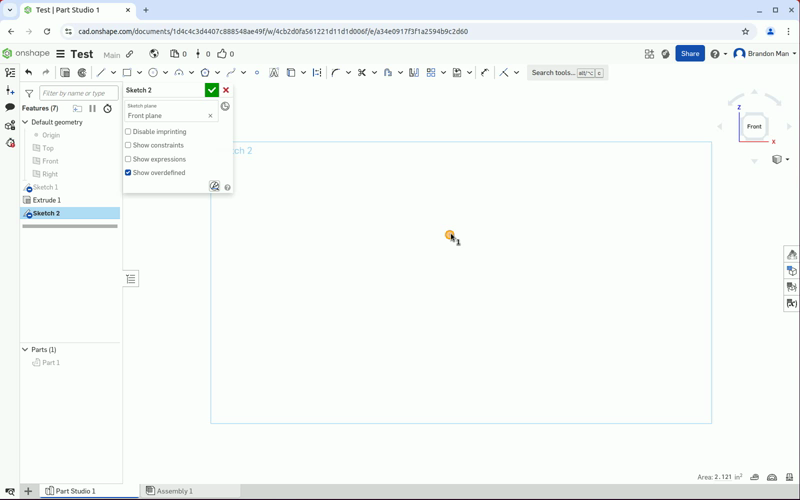
mouse_move(73, 352)
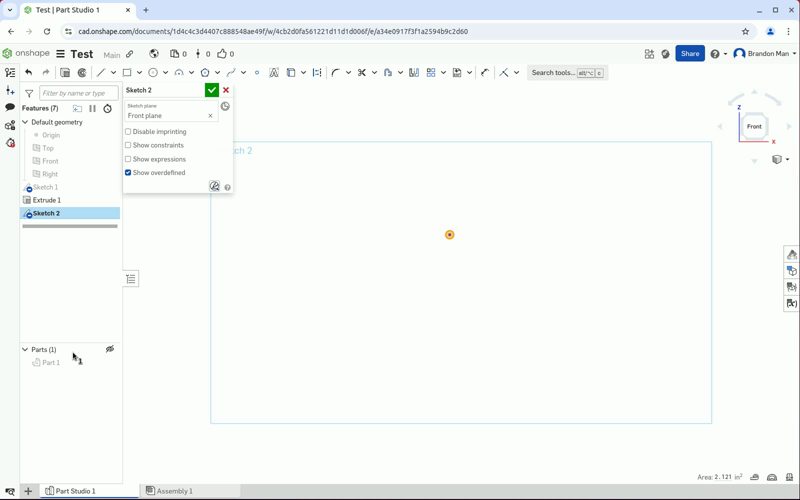
key(shift+y)
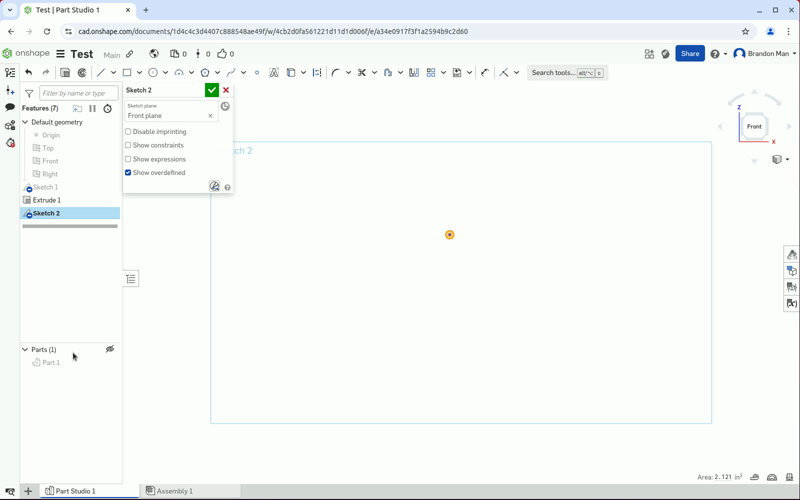
key(shift+e)
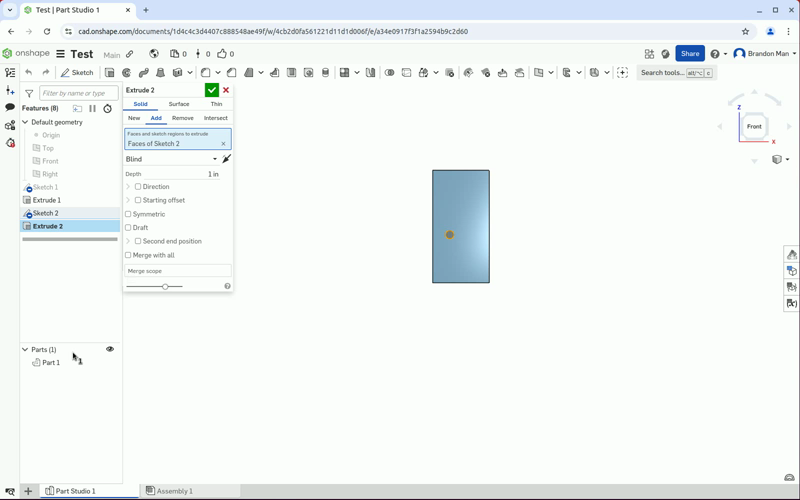
mouse_move(143, 106)
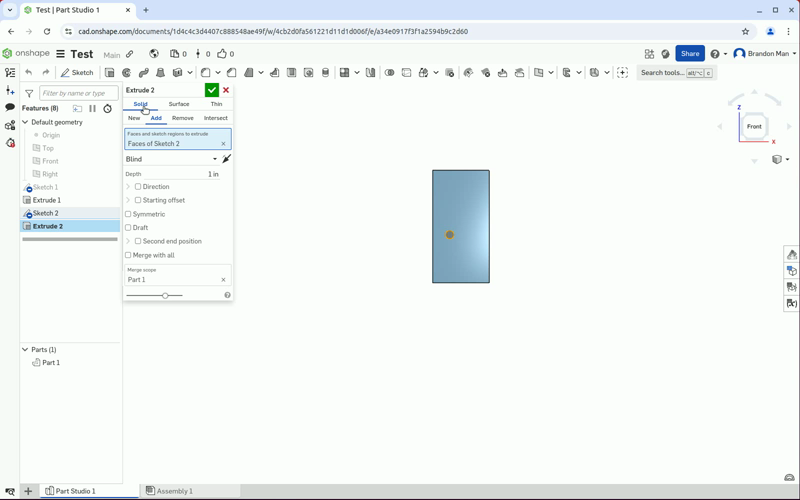
click(143, 106)
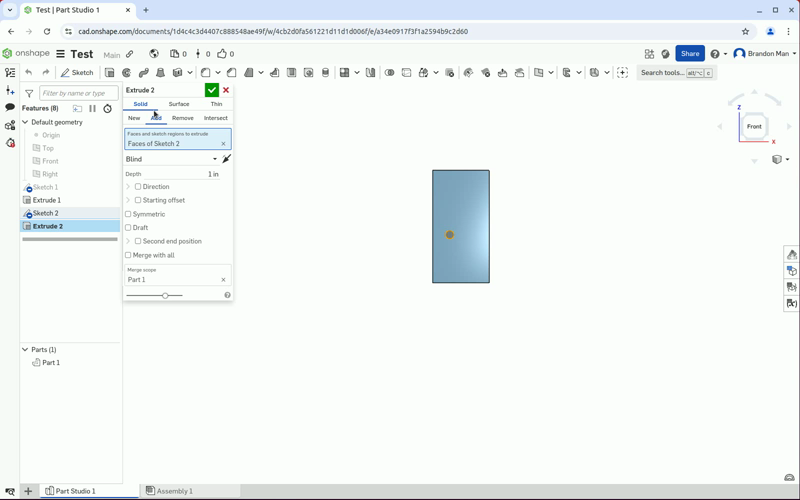
mouse_move(186, 120)
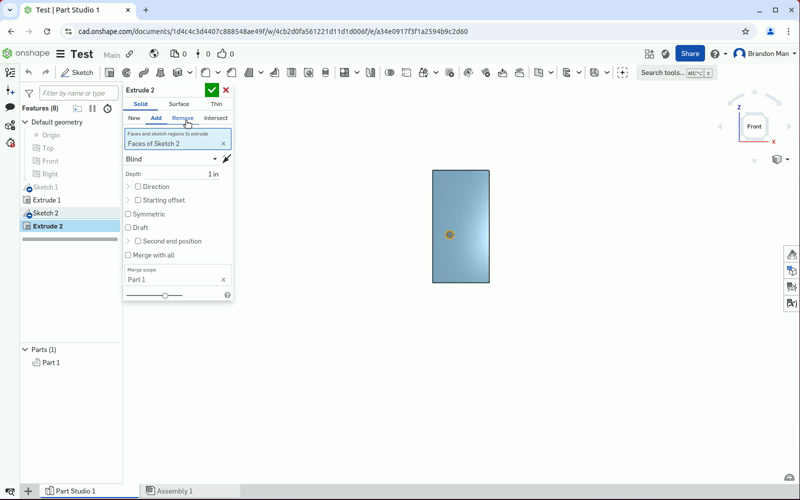
click(186, 120)
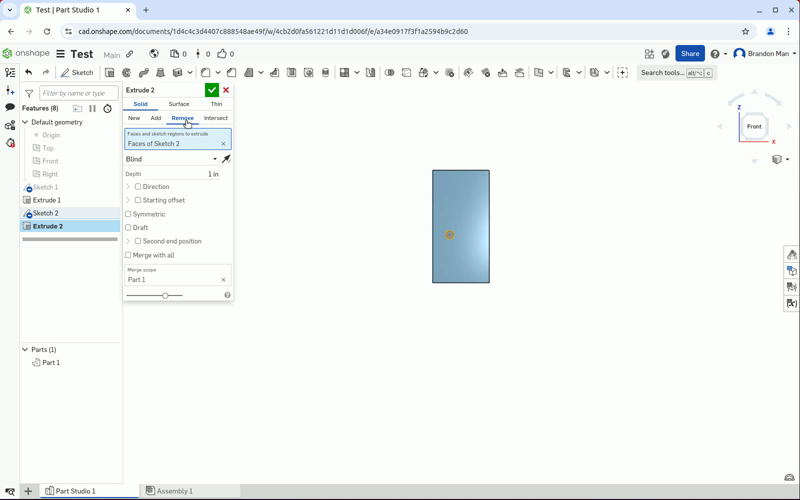
key(tab, 4)
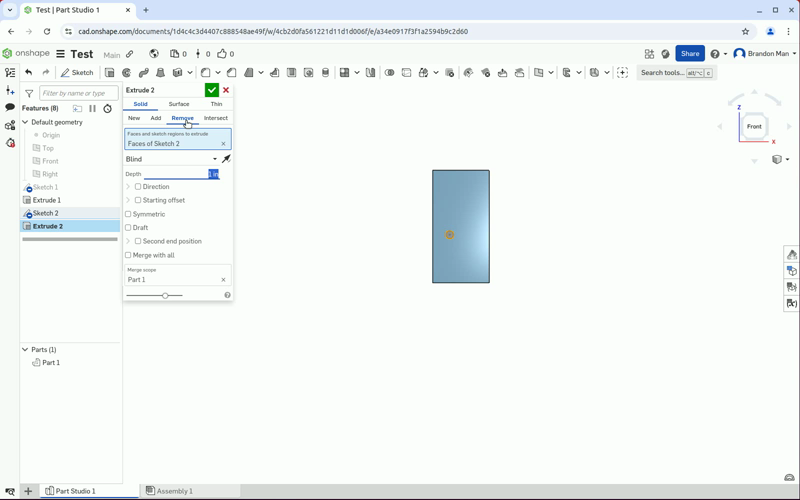
text(0.241)
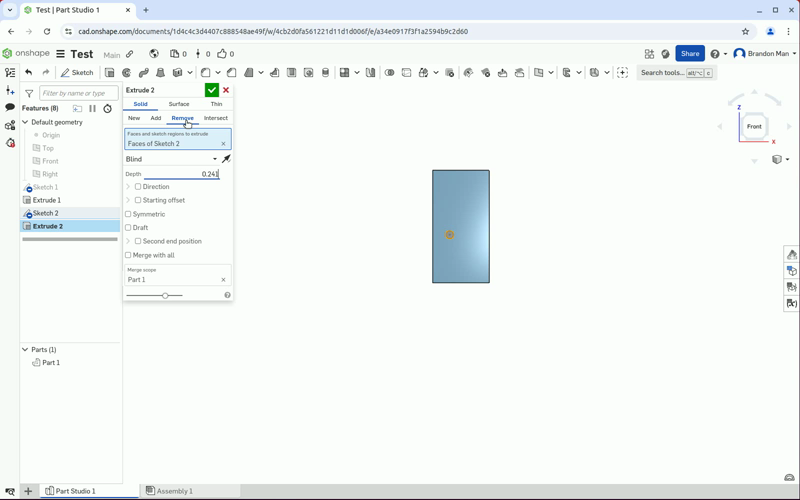
key(tab, 6)
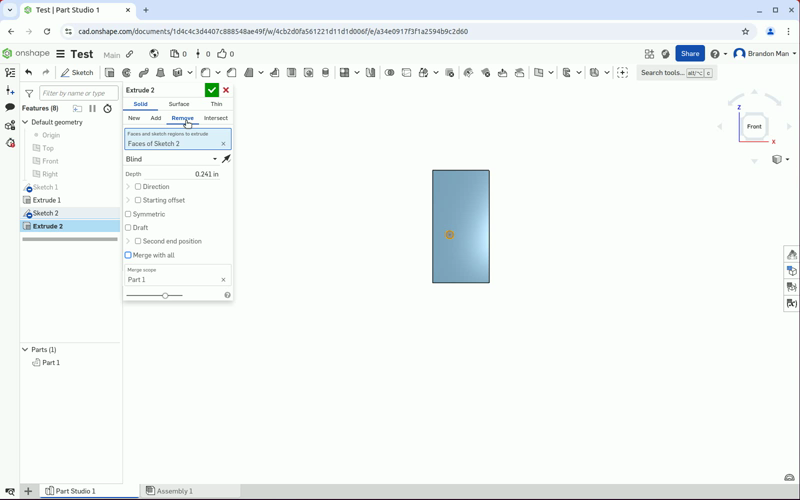
key(space)
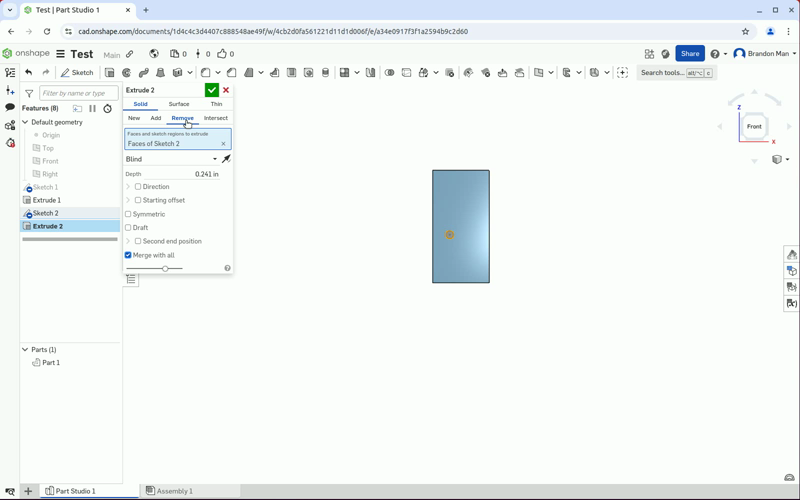
key(enter)
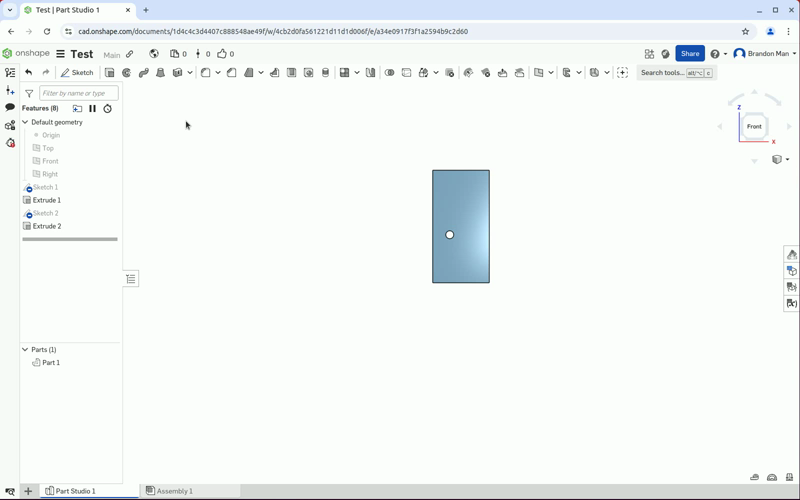
key(shift+h)
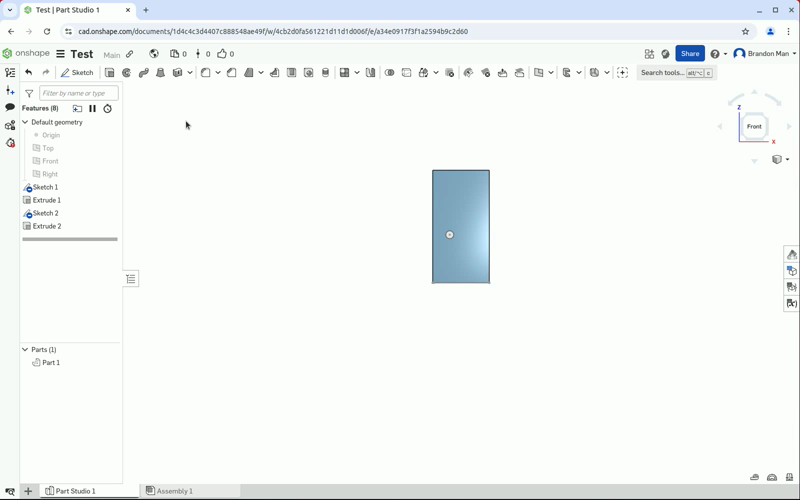
key(shift+h)
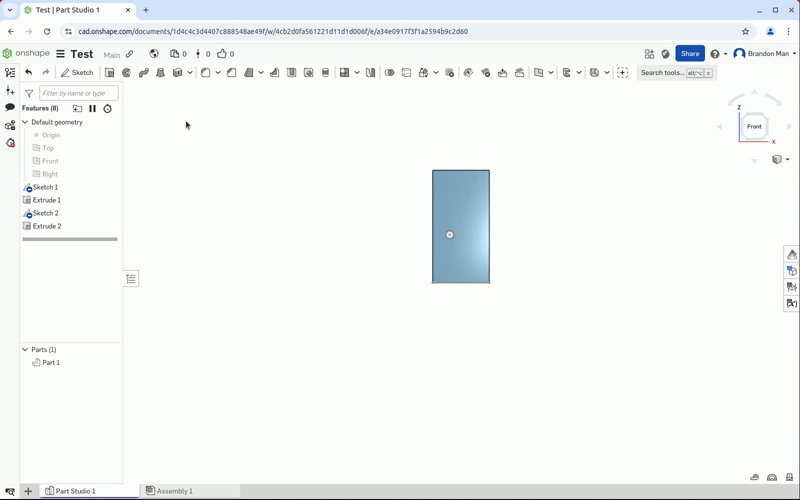
key(shift+7)
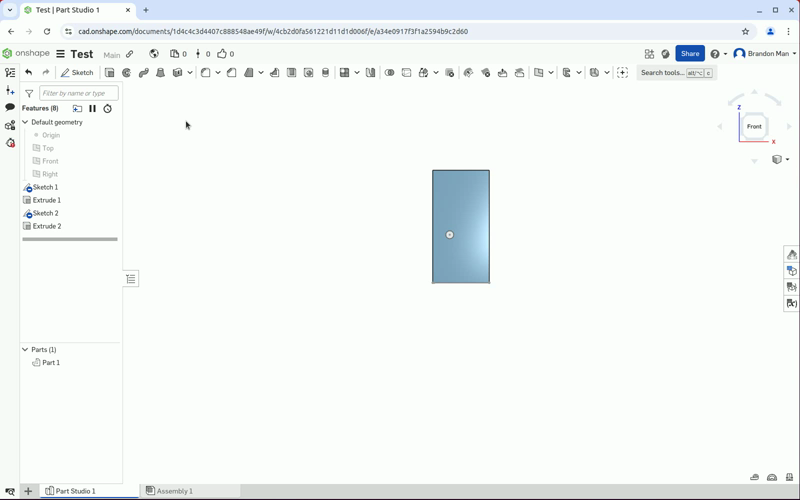
key(left, 2)
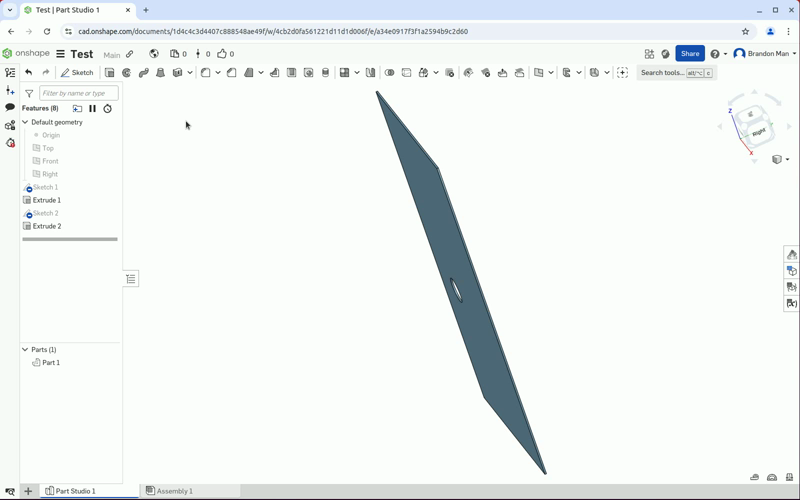
key(down, 2)
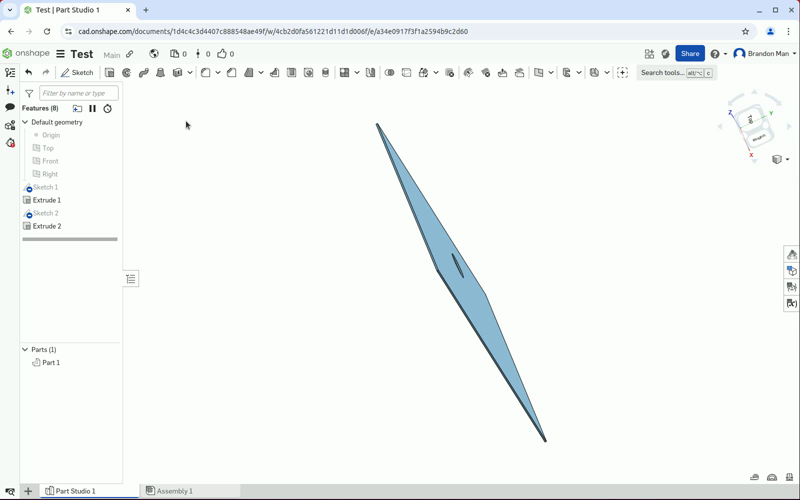
key(up, 2)
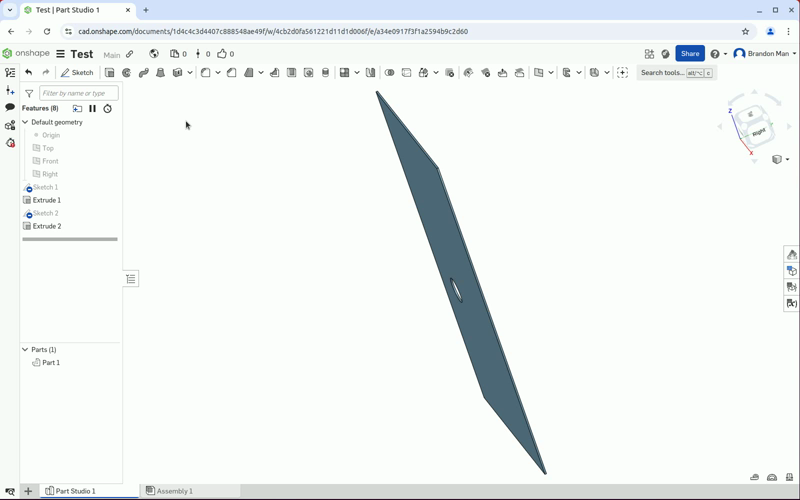
key(right, 2)
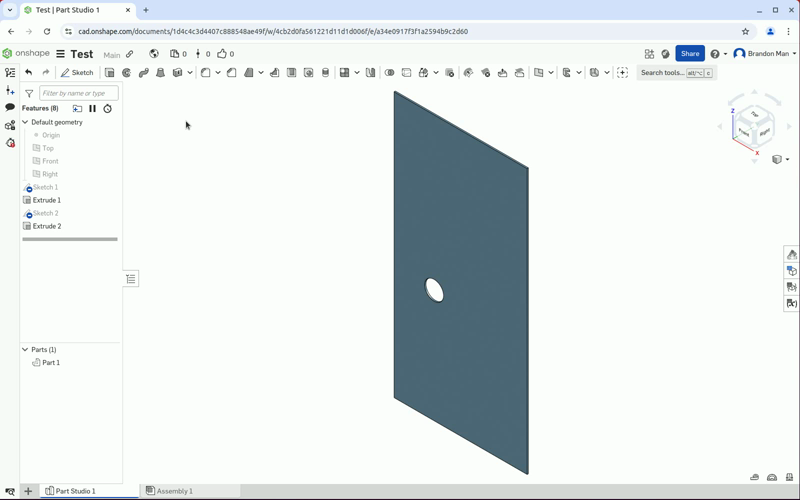
mouse_move(73, 189)
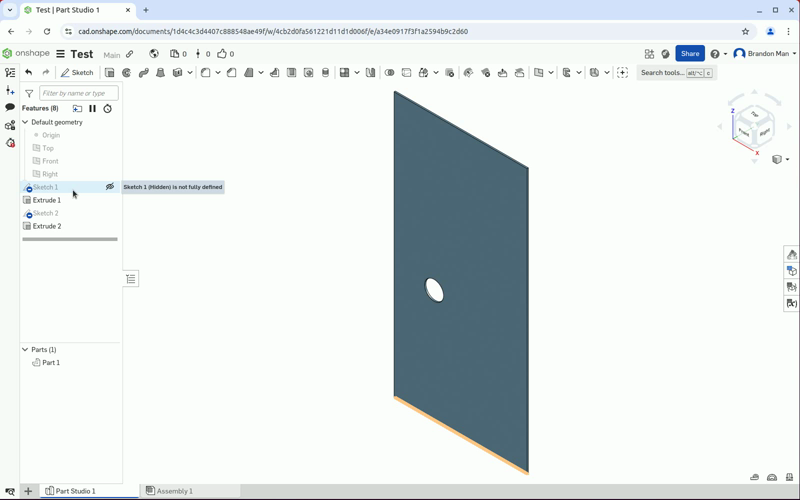
click(73, 189)